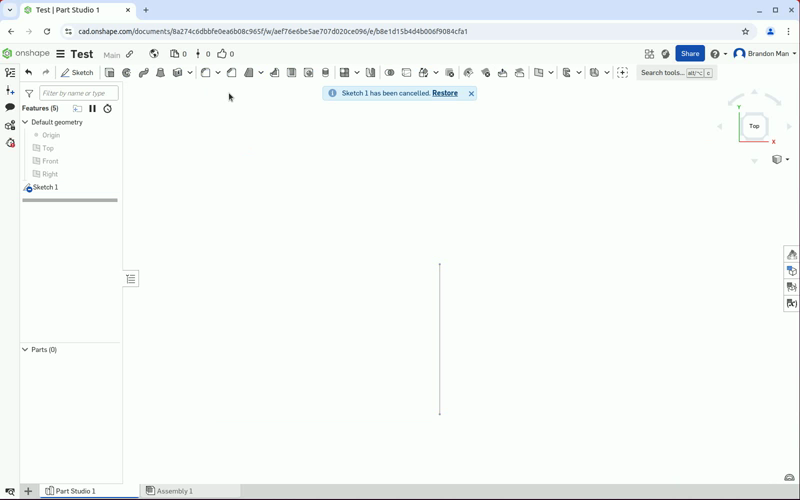
key(shift+h)
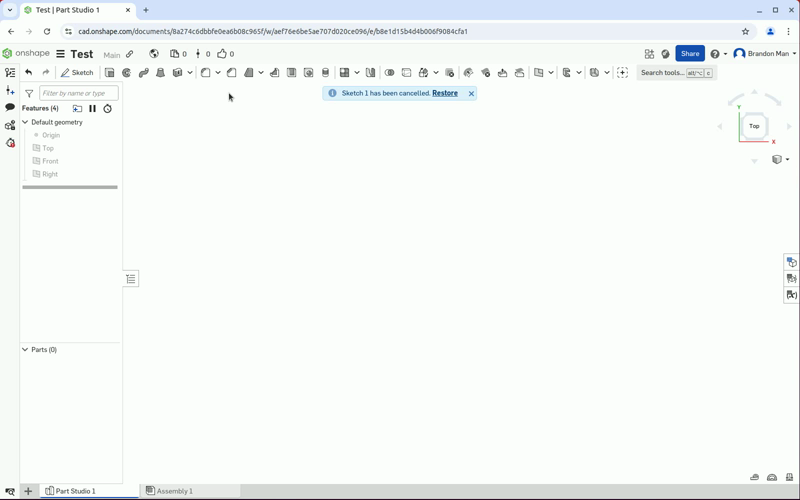
mouse_move(73, 352)
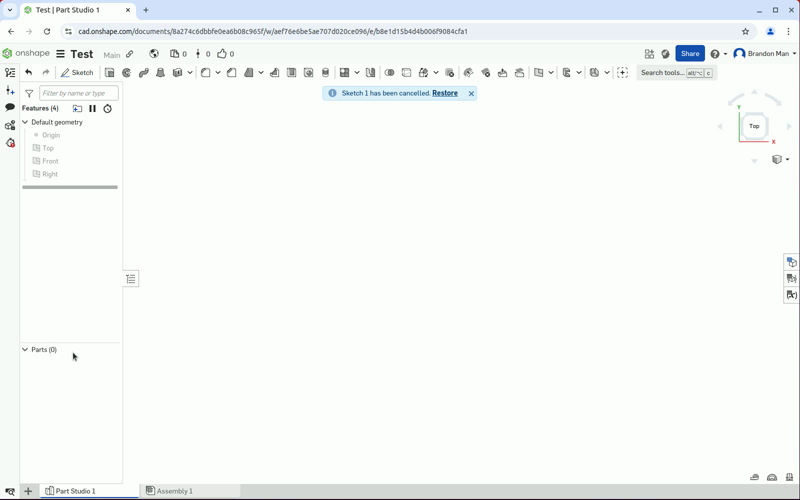
key(y)
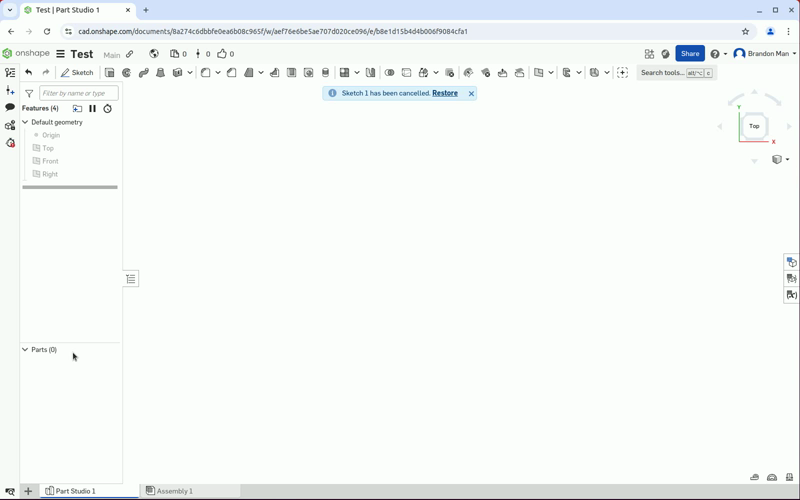
key(shift+p)
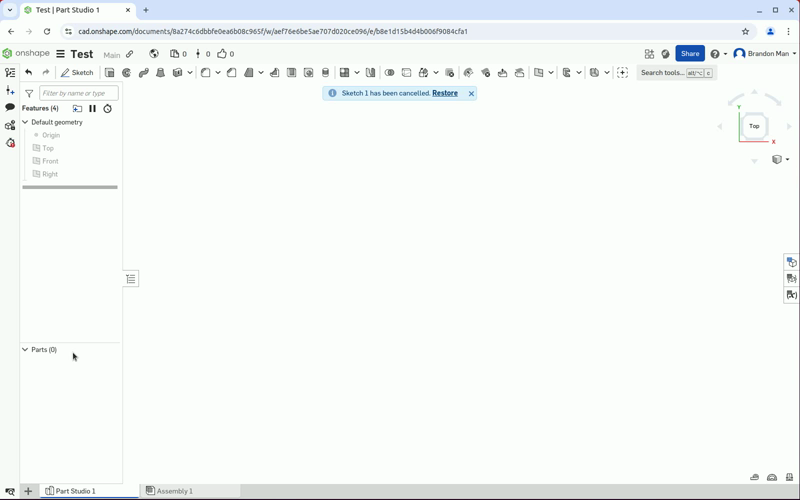
key(space)
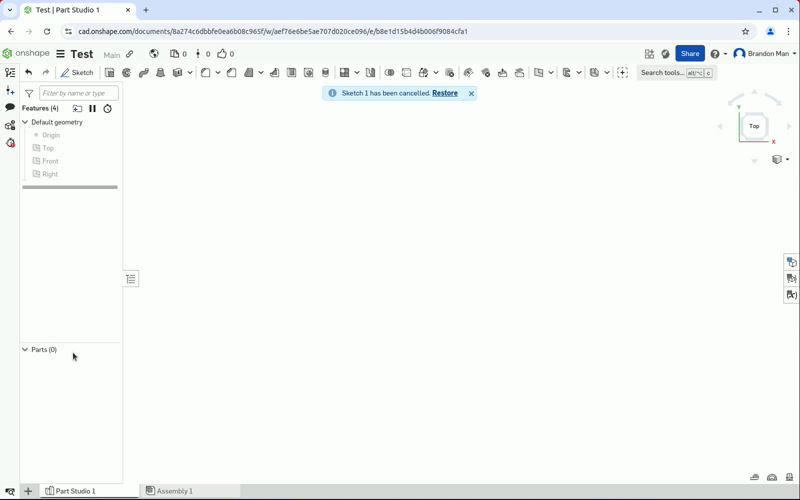
key_down(shift)
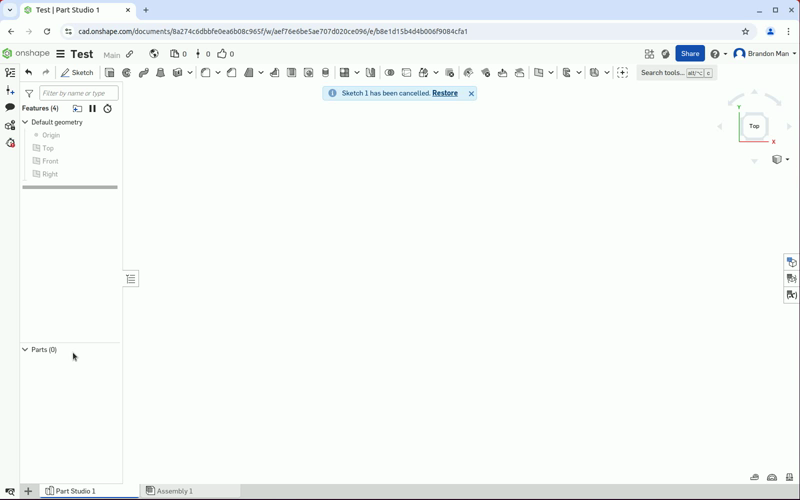
key(up)
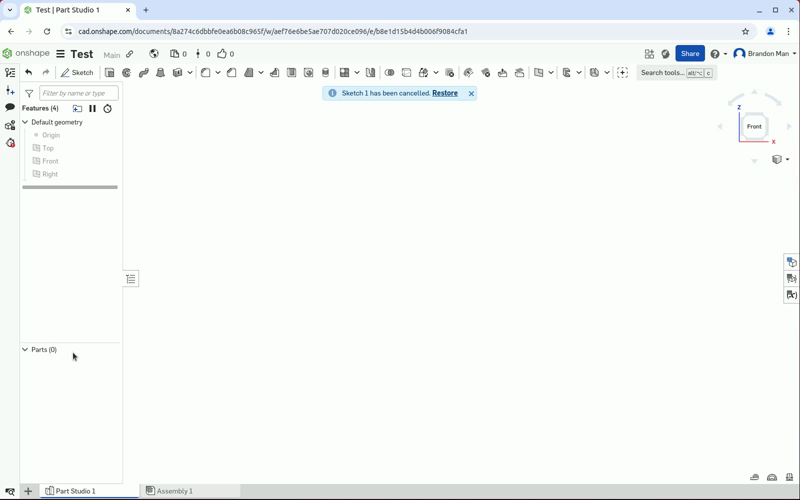
key_up(shift)
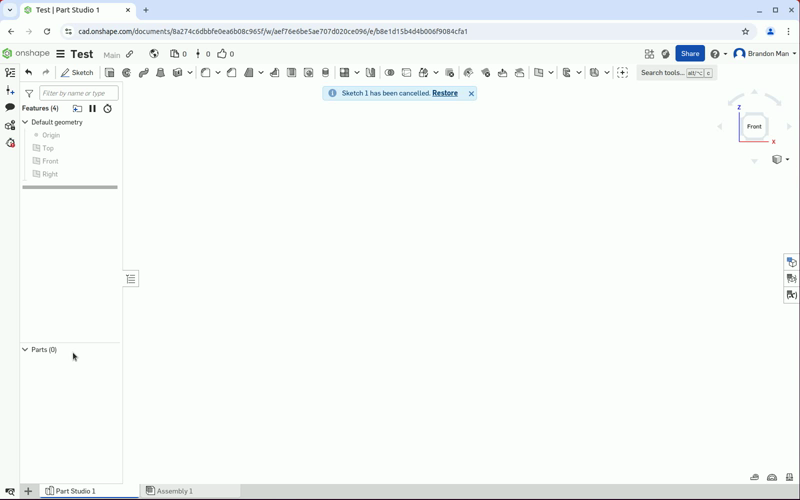
mouse_move(73, 352)
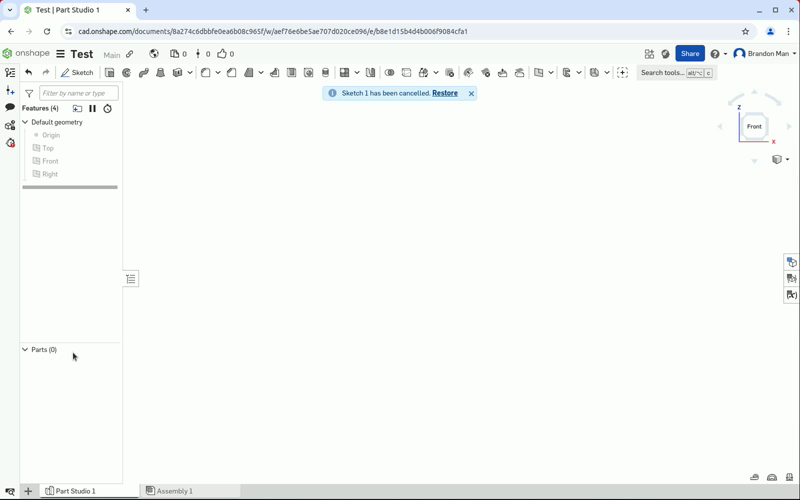
key(shift+y)
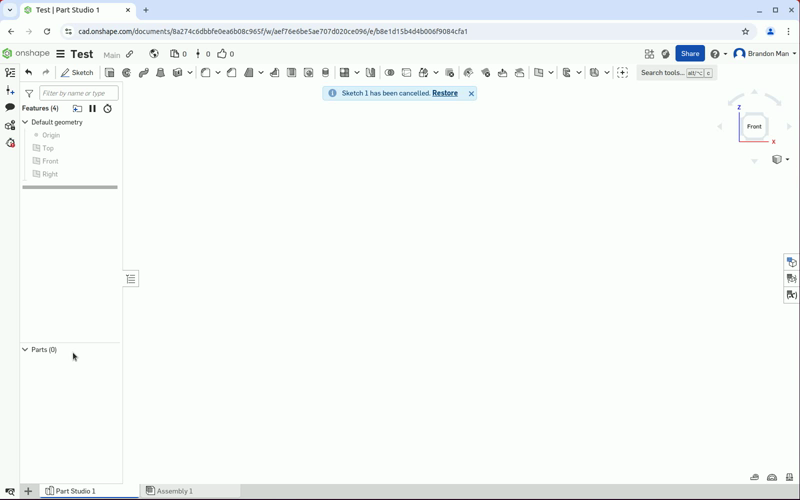
key(shift+s)
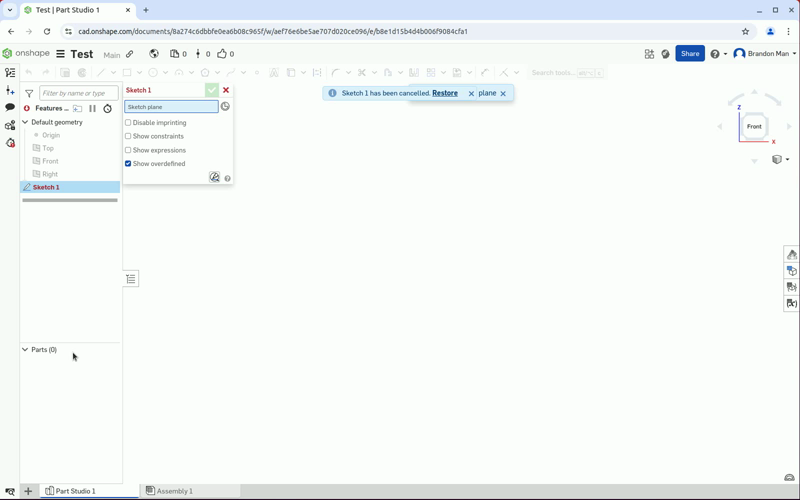
mouse_move(73, 163)
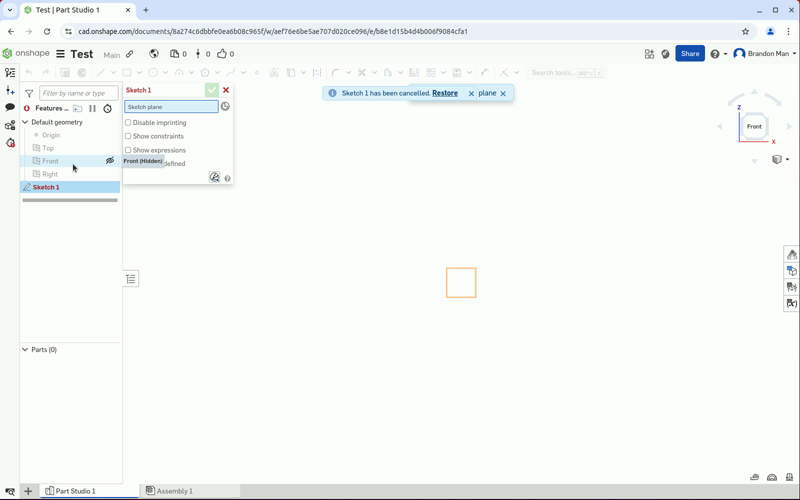
click(73, 163)
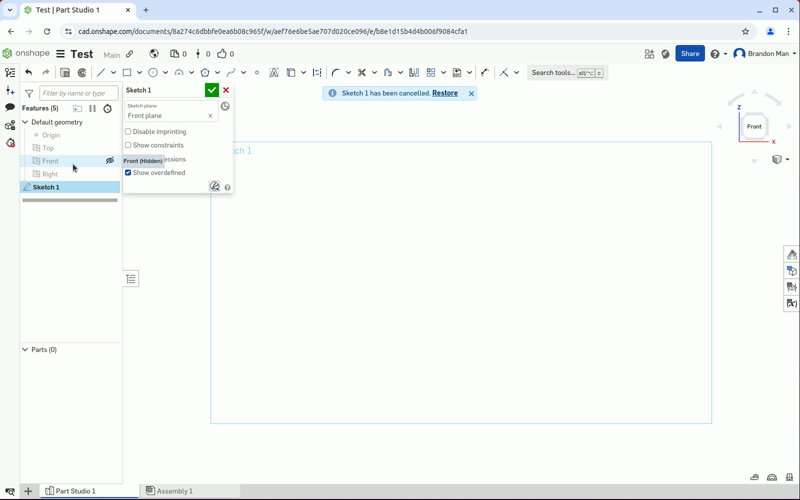
mouse_move(73, 352)
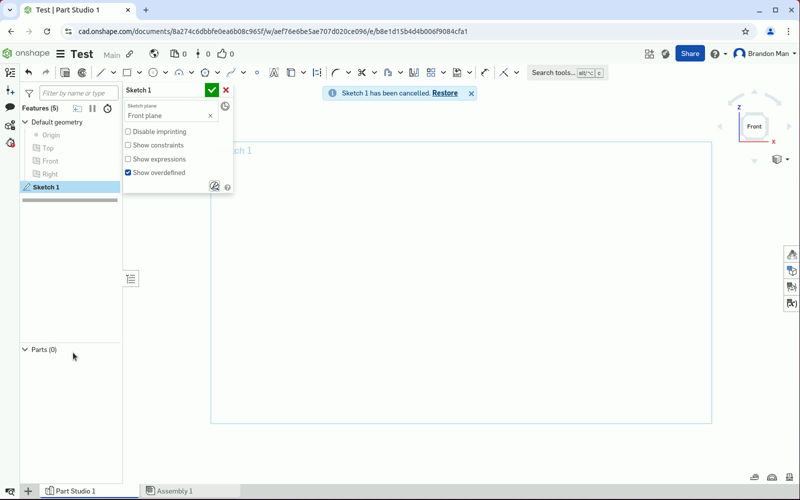
key(y)
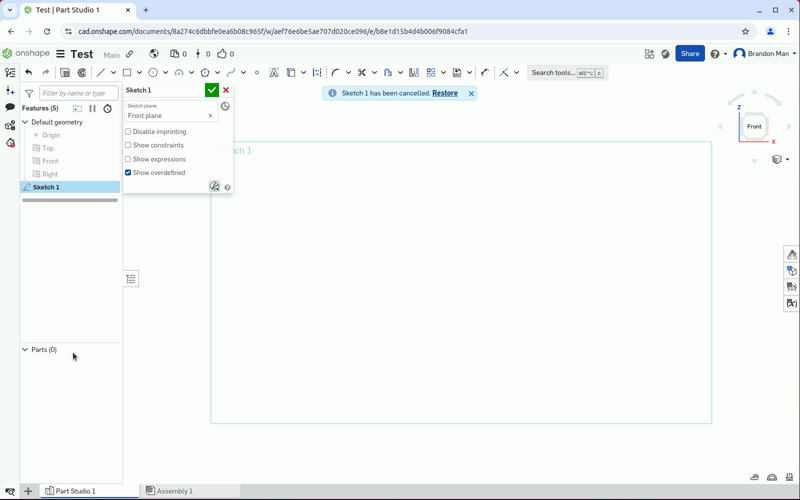
key(l)
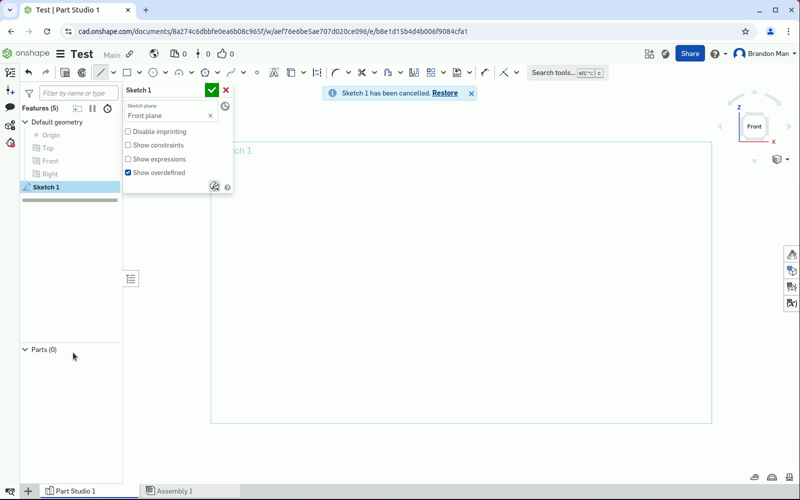
key_down(shift)
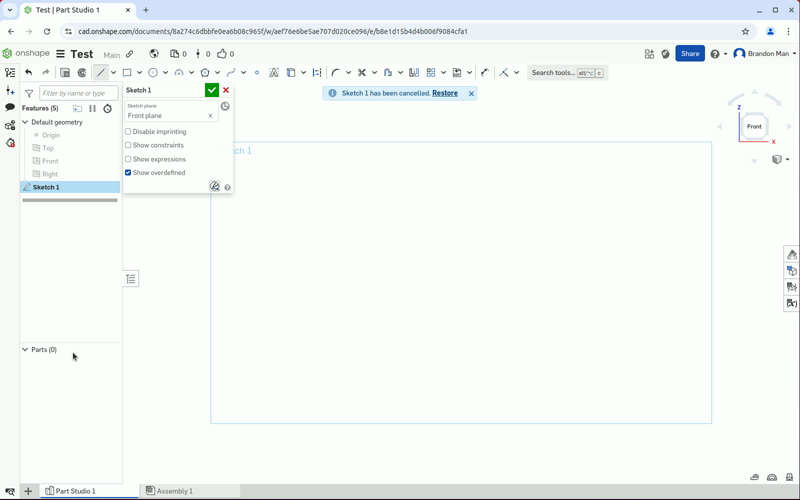
mouse_move(348, 378)
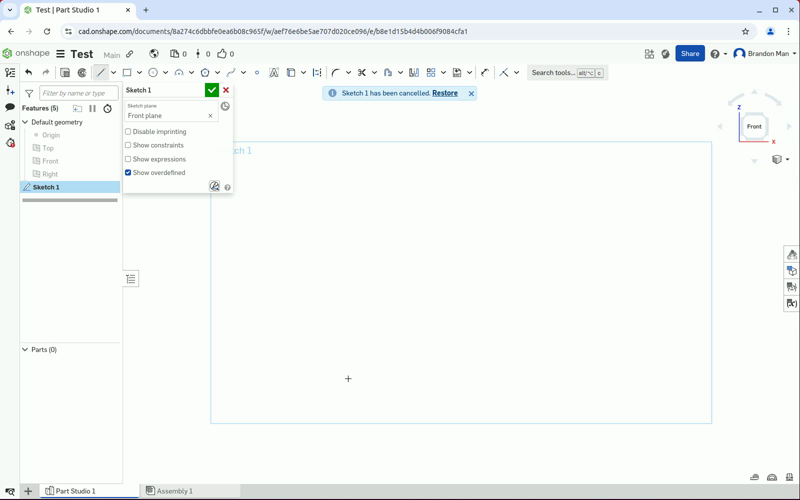
click(348, 378)
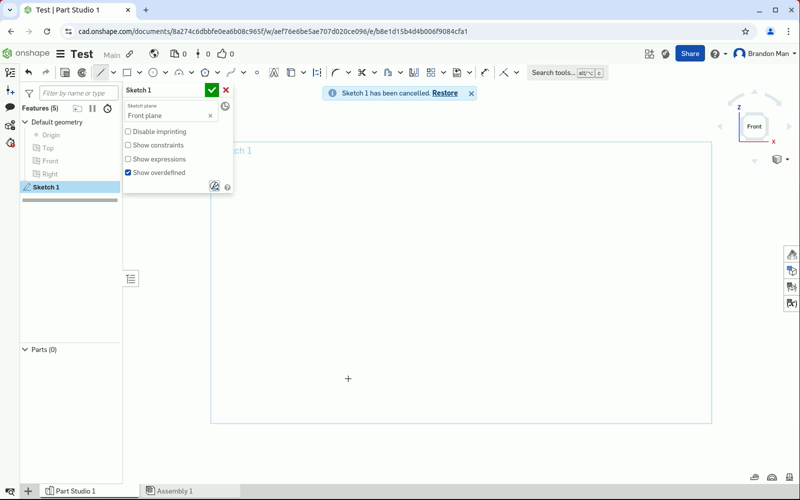
key_up(shift)
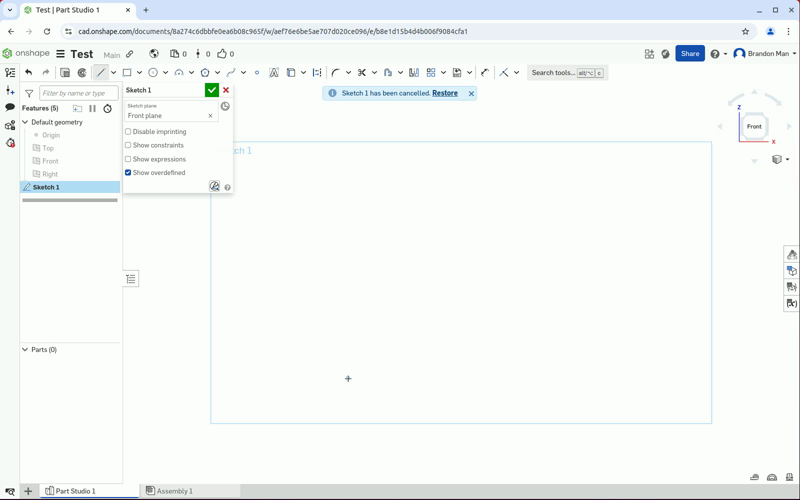
key_down(shift)
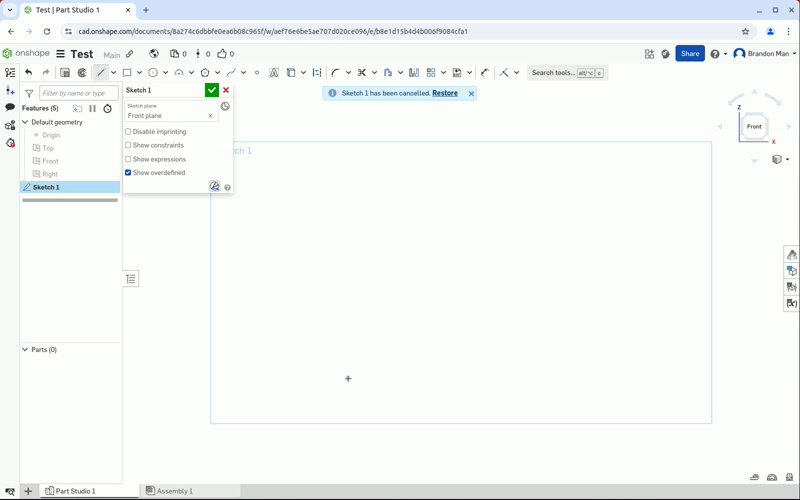
mouse_move(572, 378)
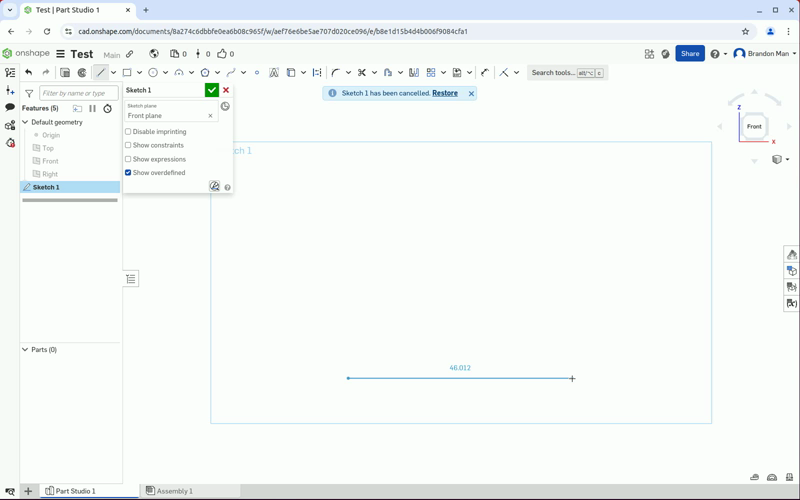
click(572, 378)
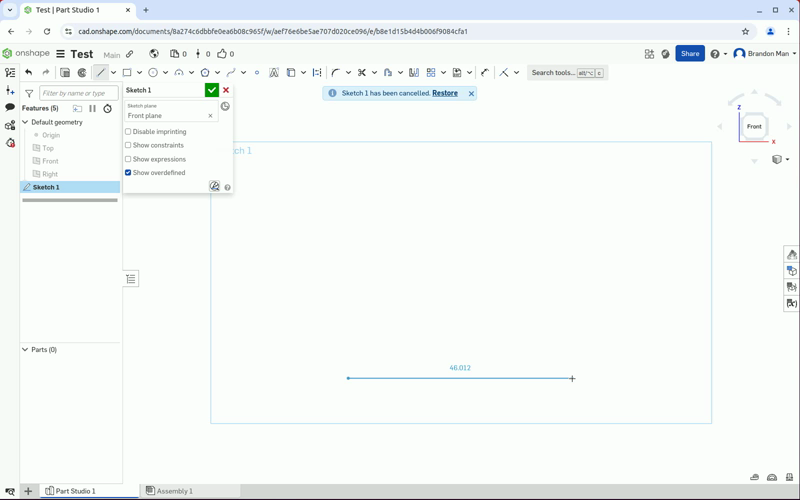
key_up(shift)
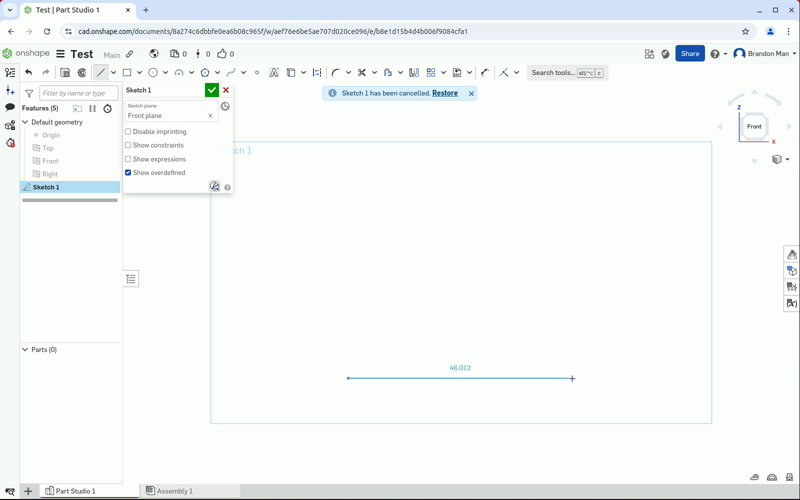
key_down(shift)
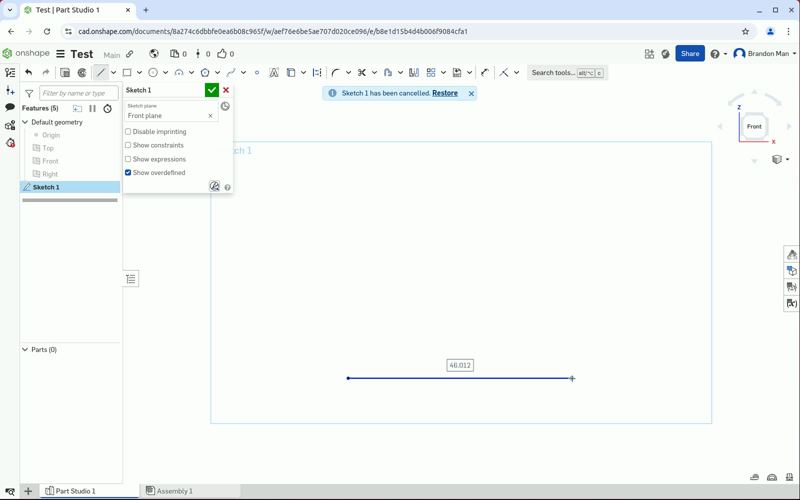
mouse_move(572, 189)
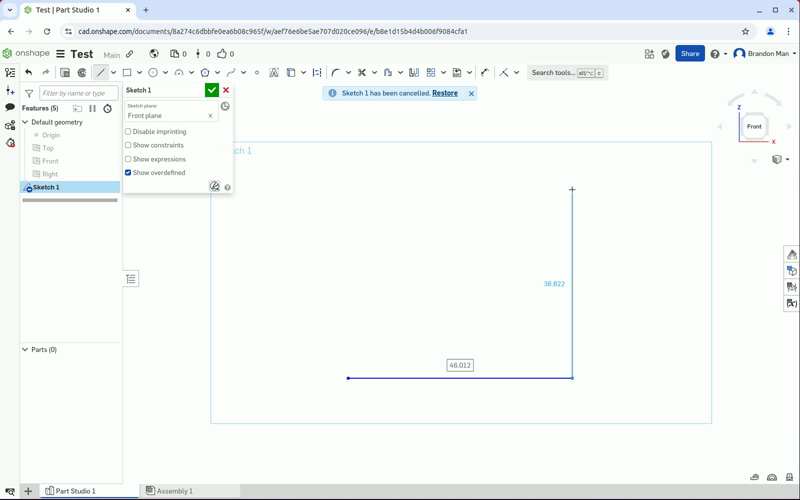
click(572, 189)
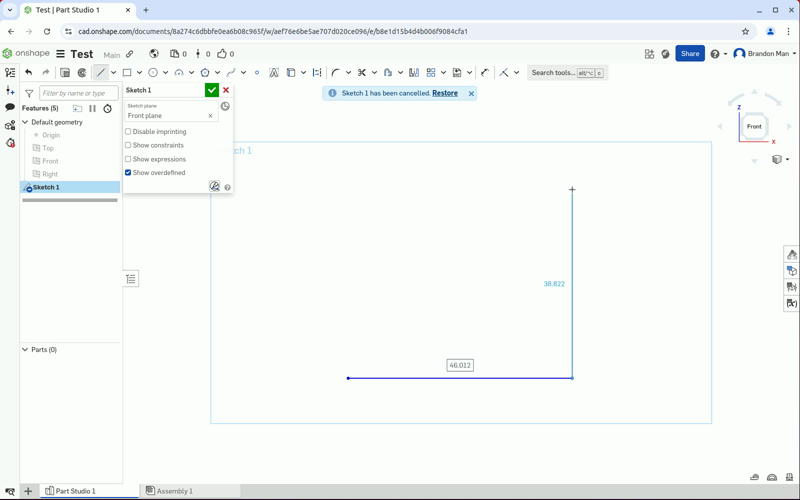
key_up(shift)
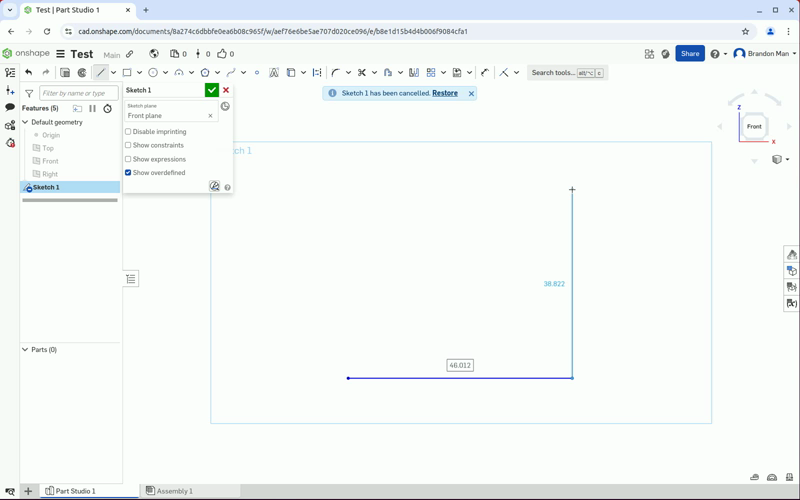
key_down(shift)
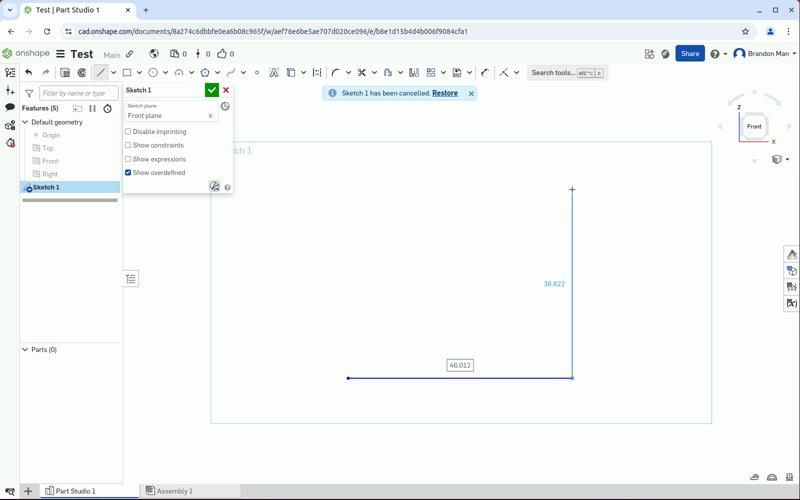
mouse_move(348, 189)
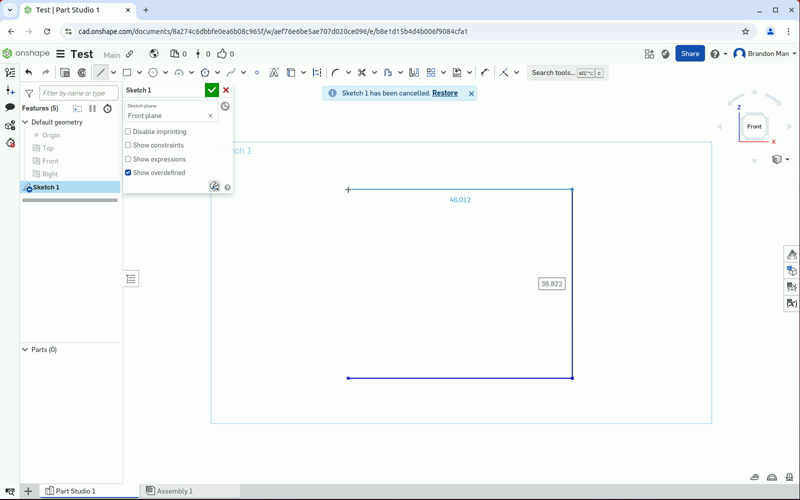
click(348, 189)
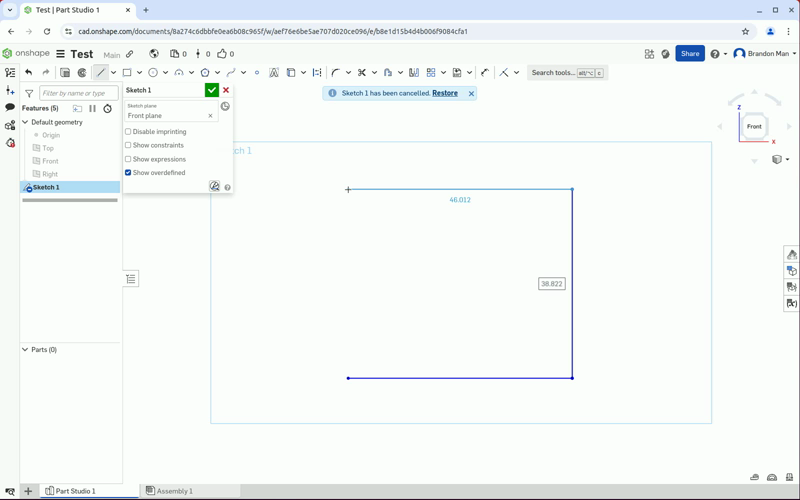
key_up(shift)
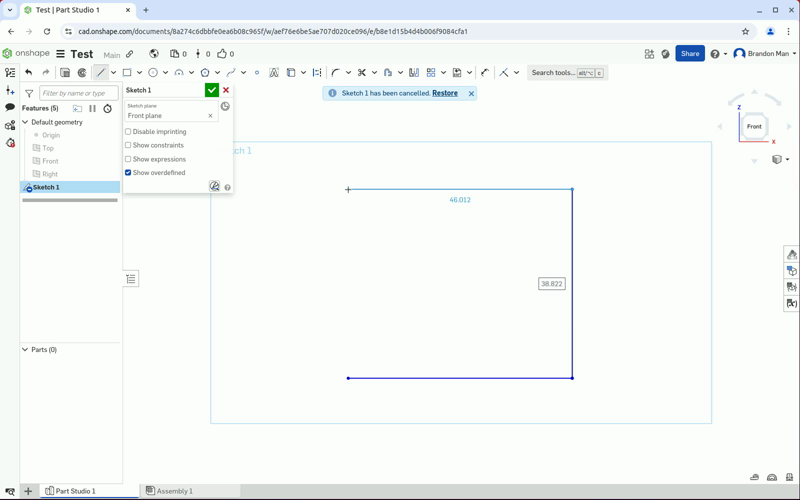
key_down(shift)
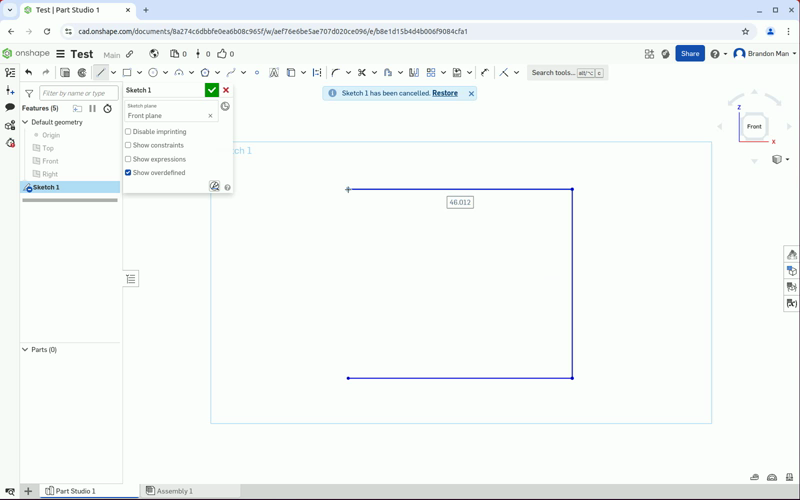
mouse_move(348, 378)
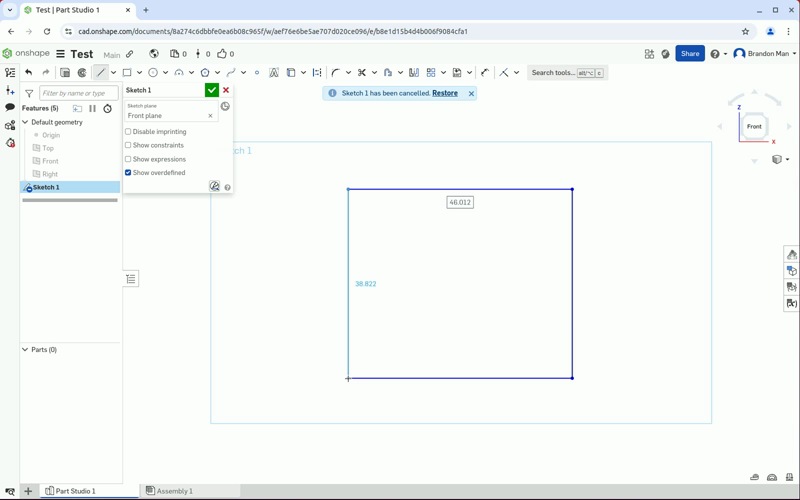
key_up(shift)
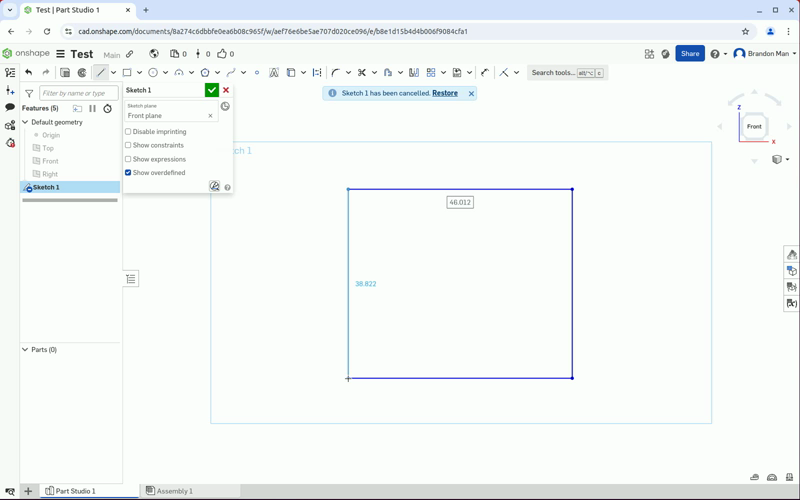
click(348, 378)
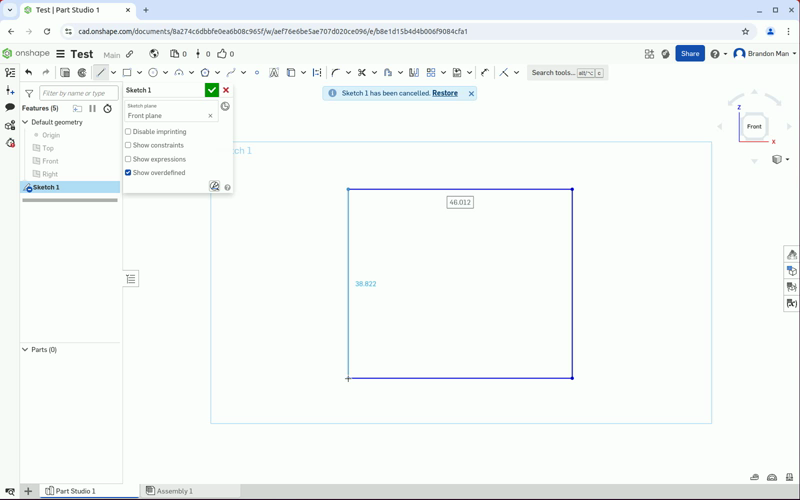
key(esc)
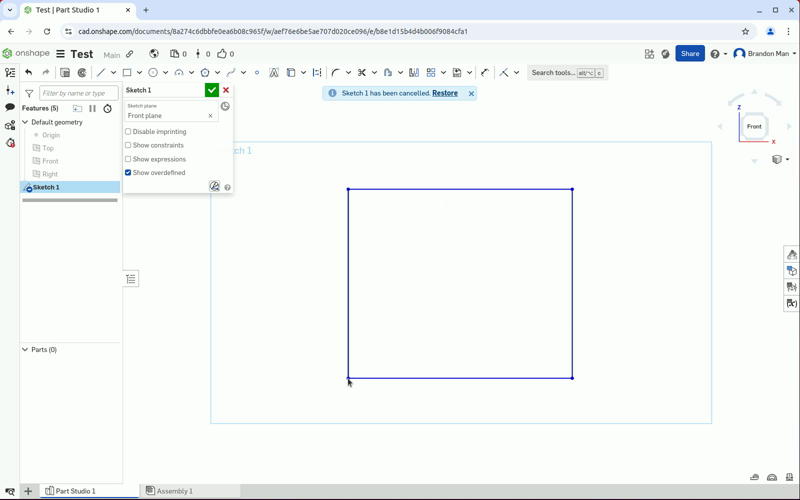
key(c)
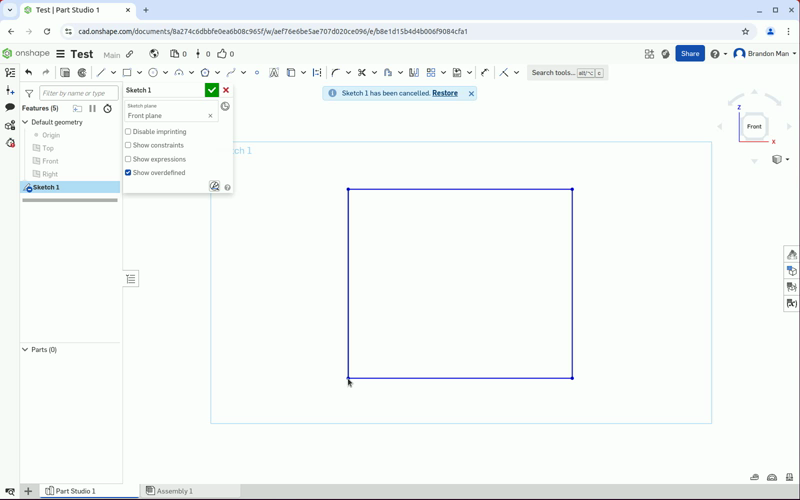
key_down(shift)
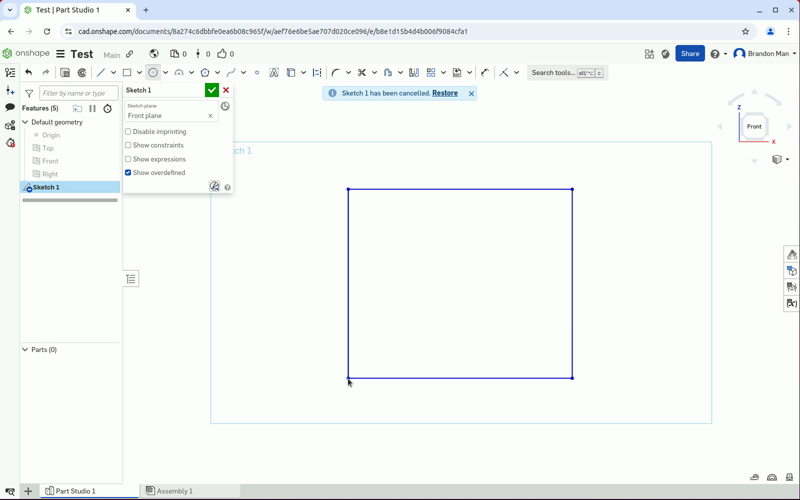
mouse_move(461, 283)
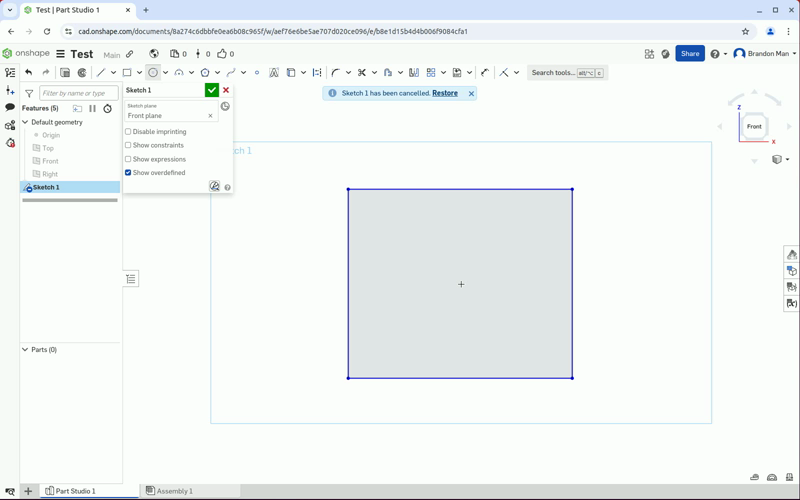
click(461, 283)
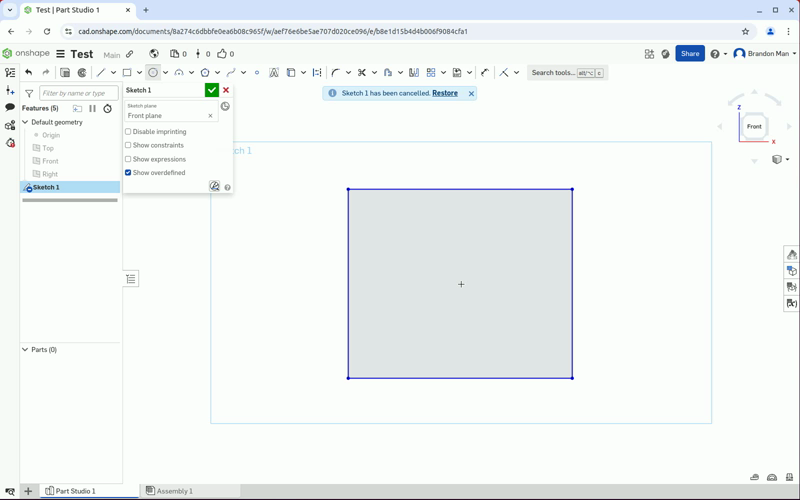
key_up(shift)
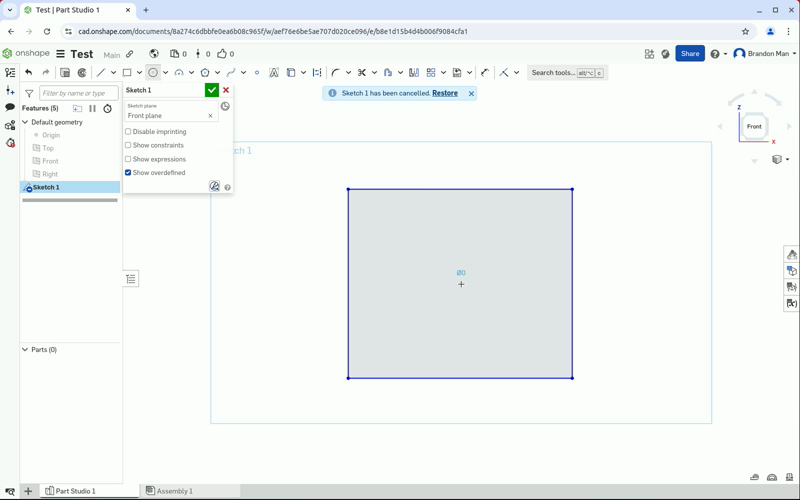
mouse_move(470, 283)
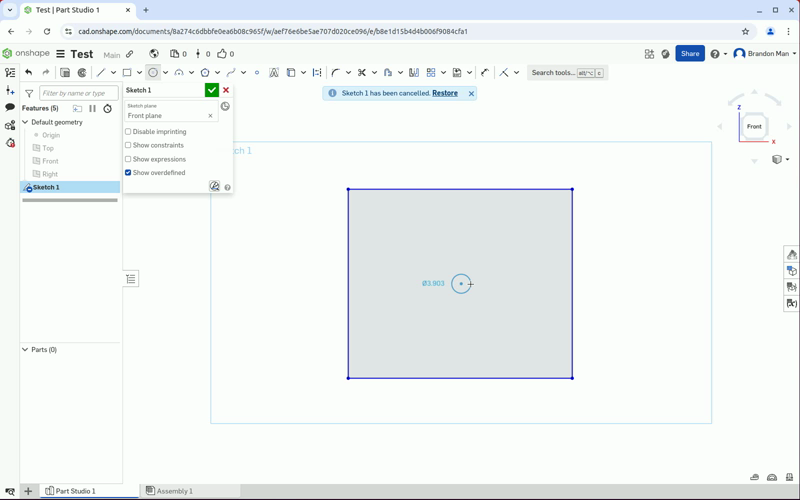
click(470, 283)
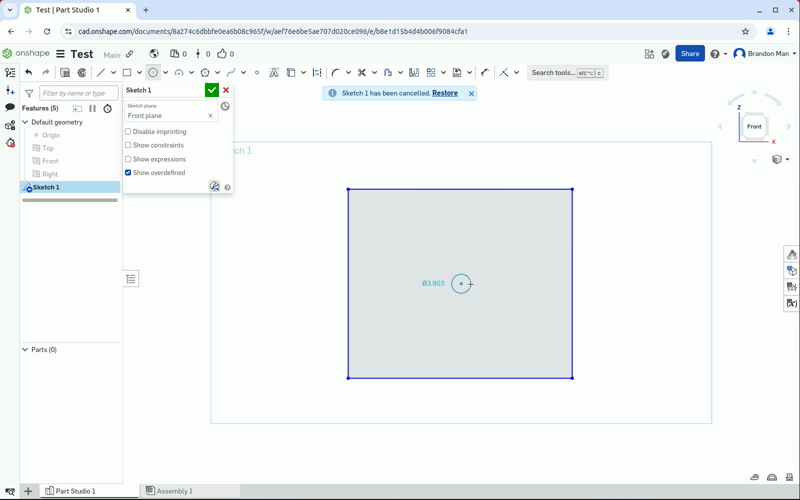
key(esc)
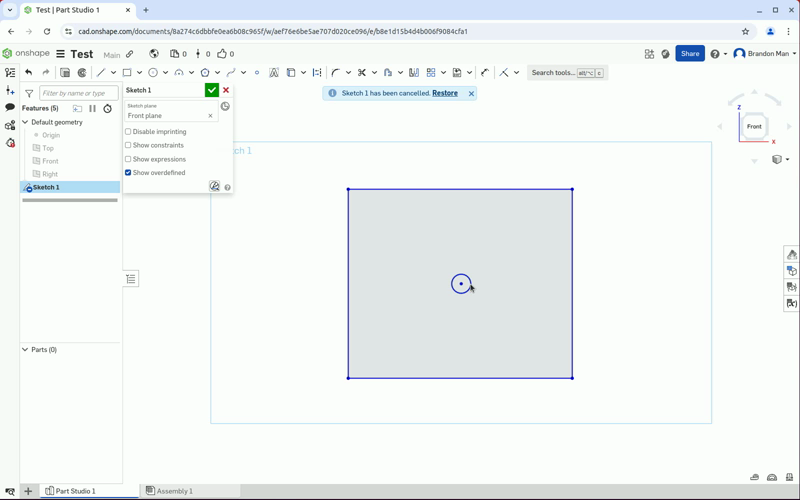
mouse_move(535, 328)
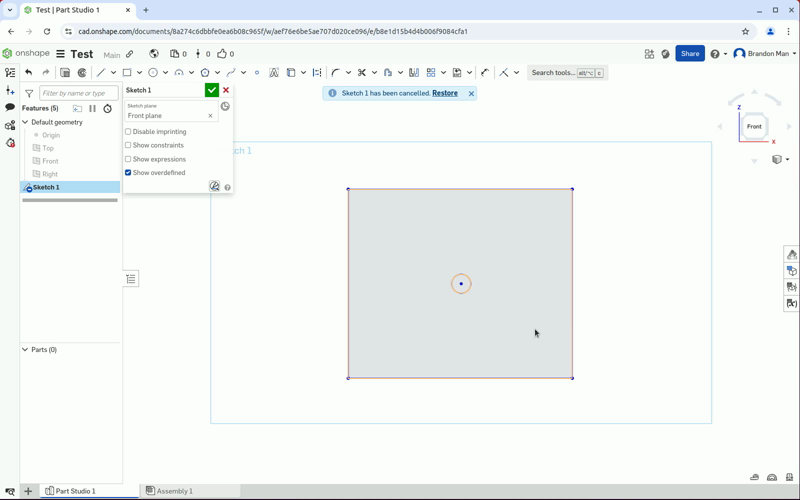
click(535, 328)
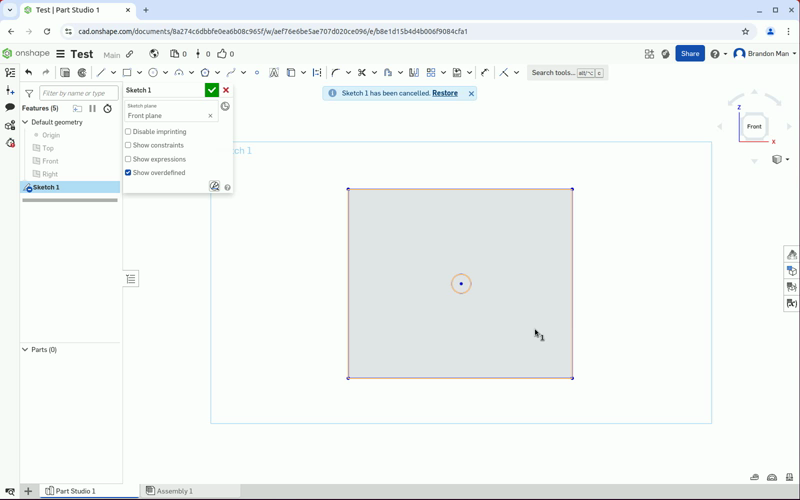
mouse_move(73, 352)
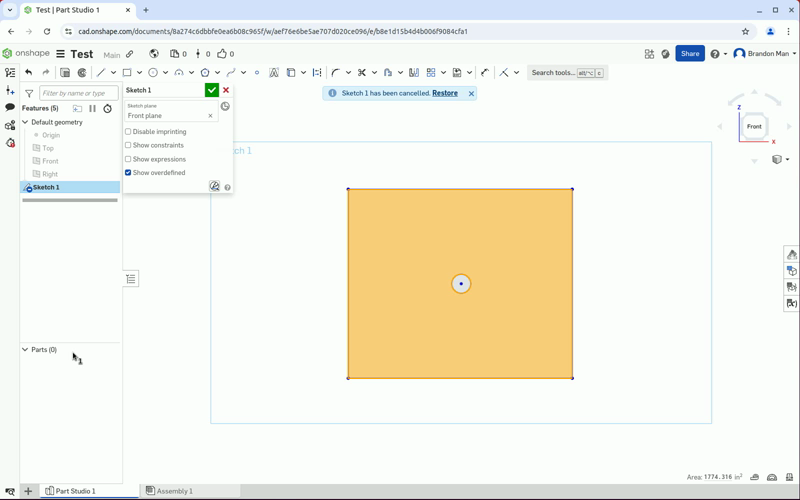
key(shift+y)
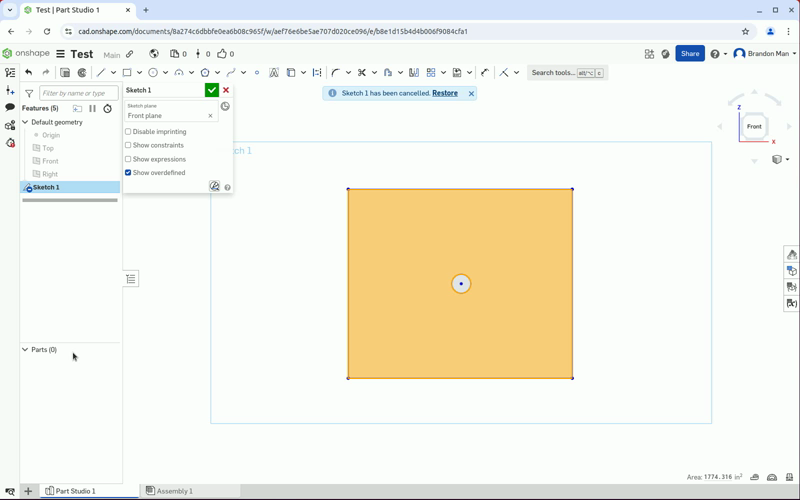
key(shift+e)
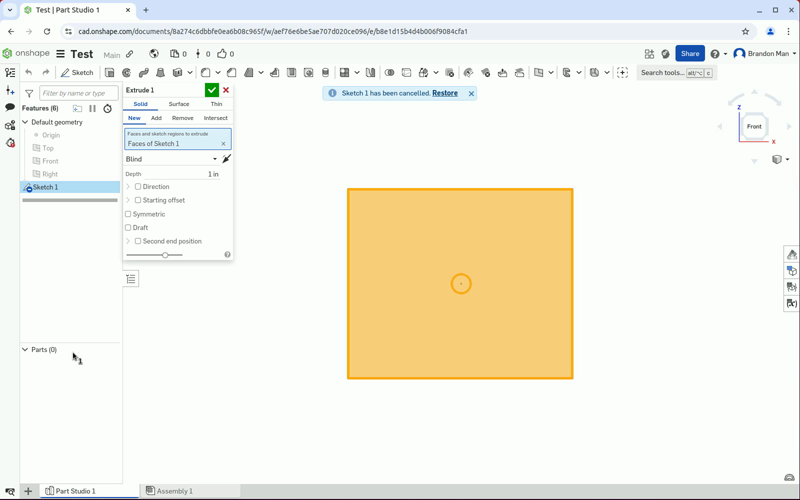
mouse_move(143, 106)
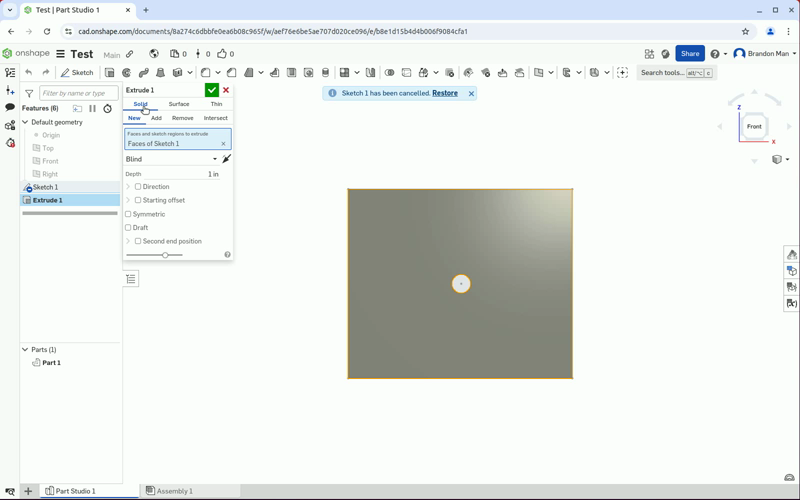
click(143, 106)
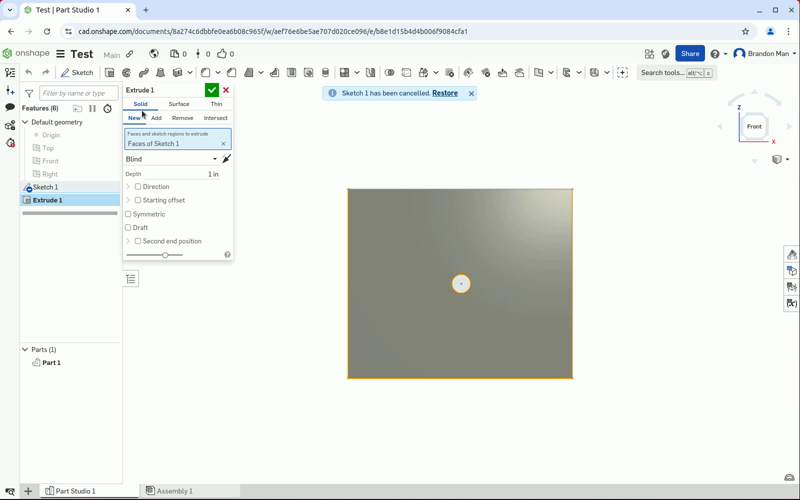
mouse_move(137, 120)
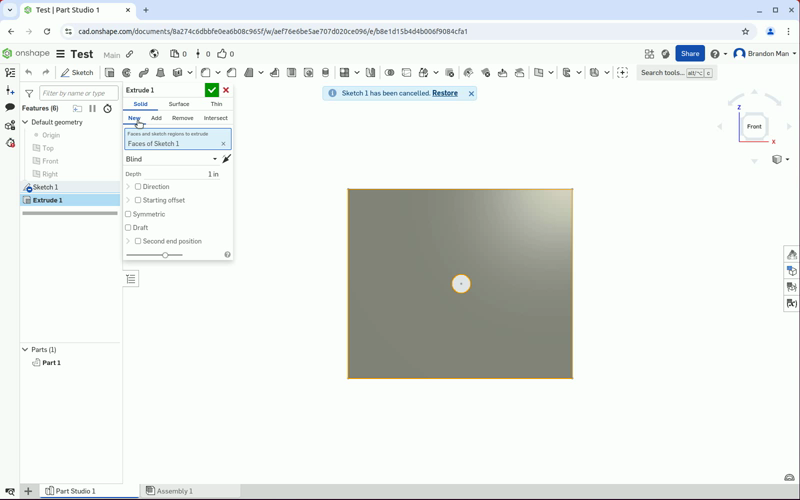
click(137, 120)
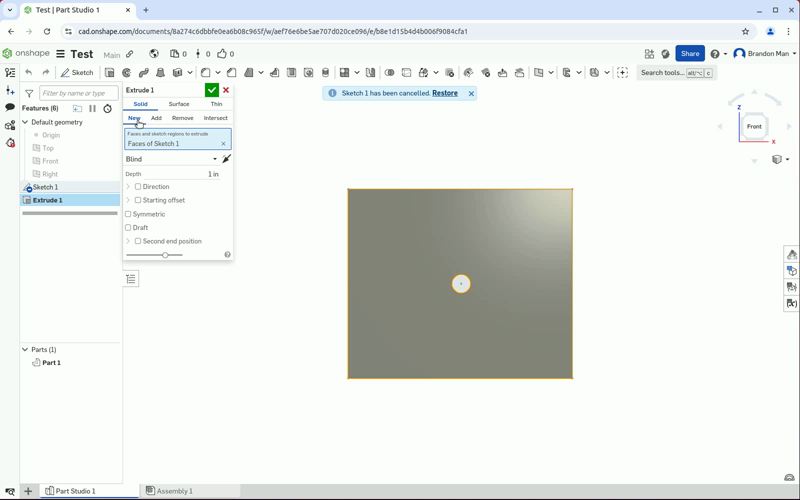
key(tab, 4)
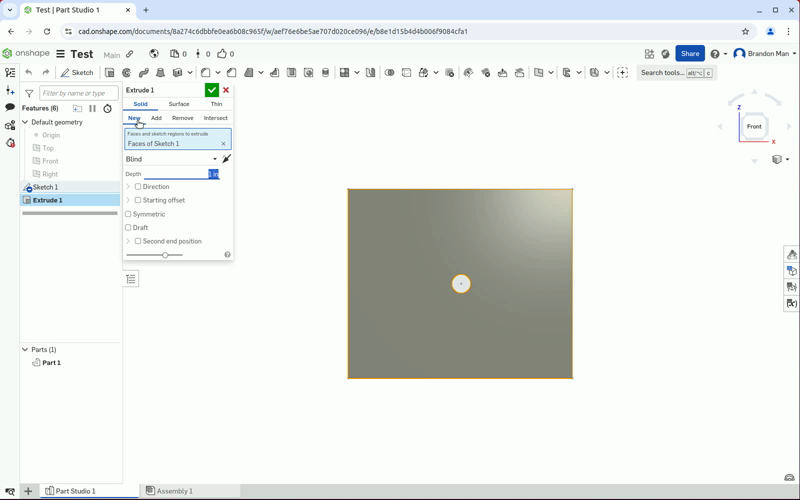
text(4.092)
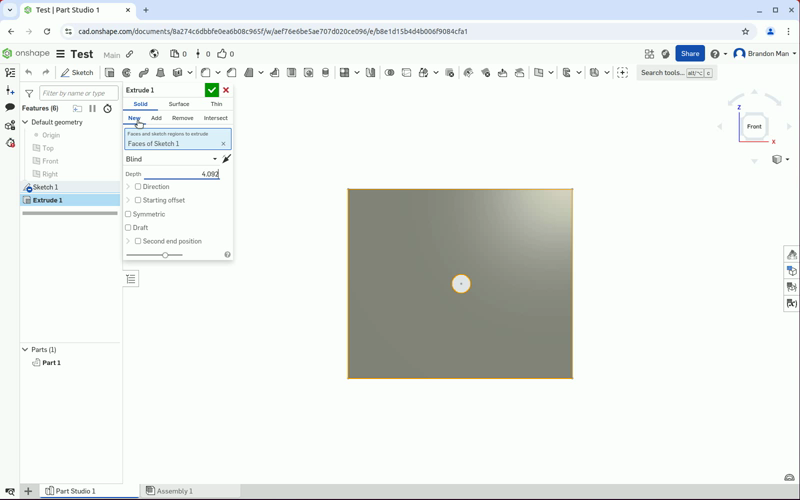
key(enter)
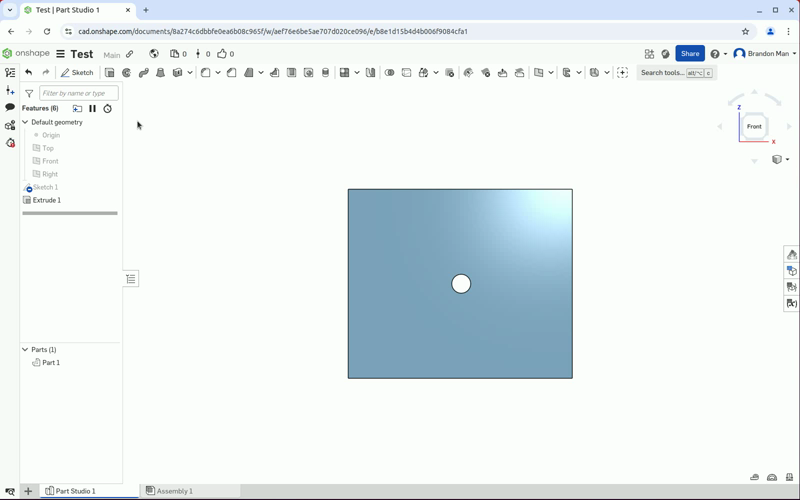
key(shift+h)
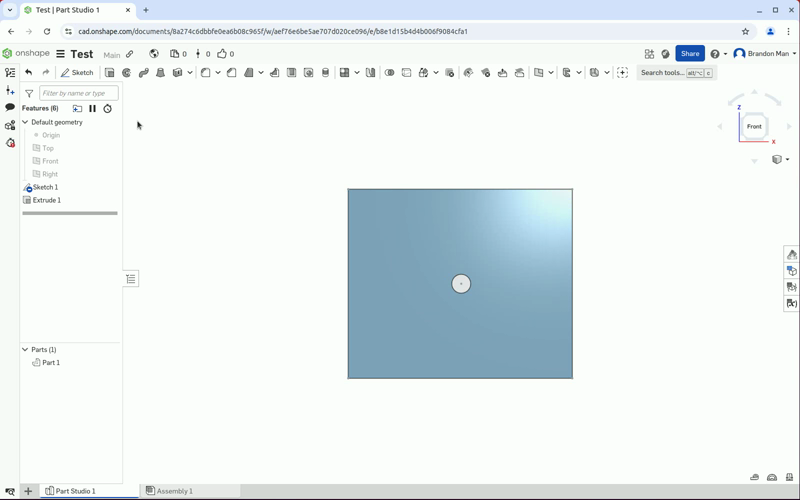
key(shift+h)
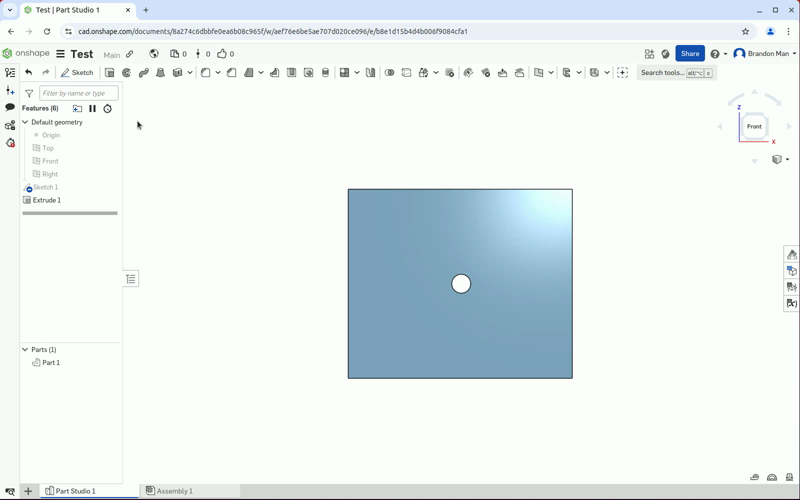
mouse_move(73, 189)
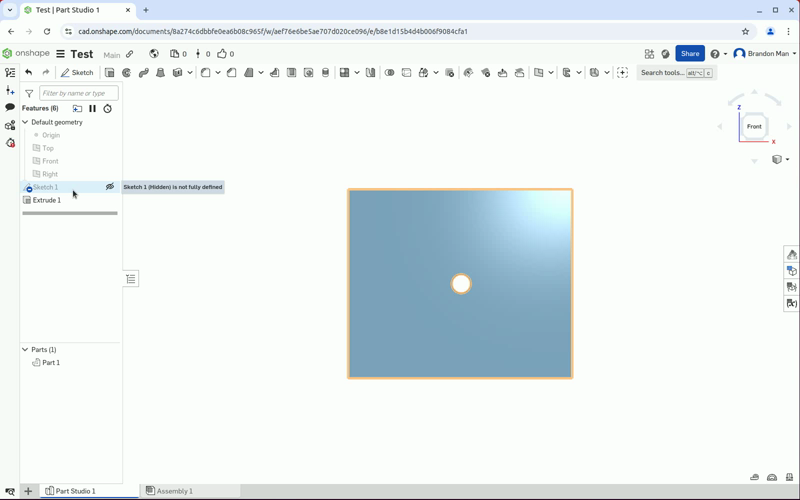
click(73, 189)
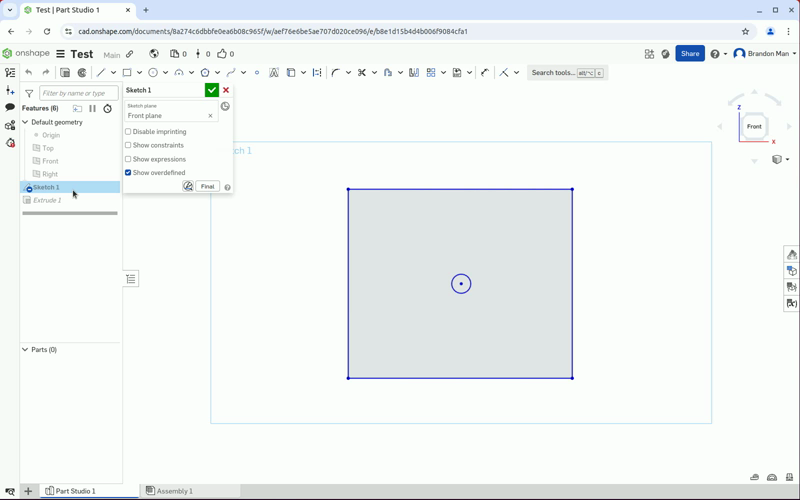
mouse_move(229, 92)
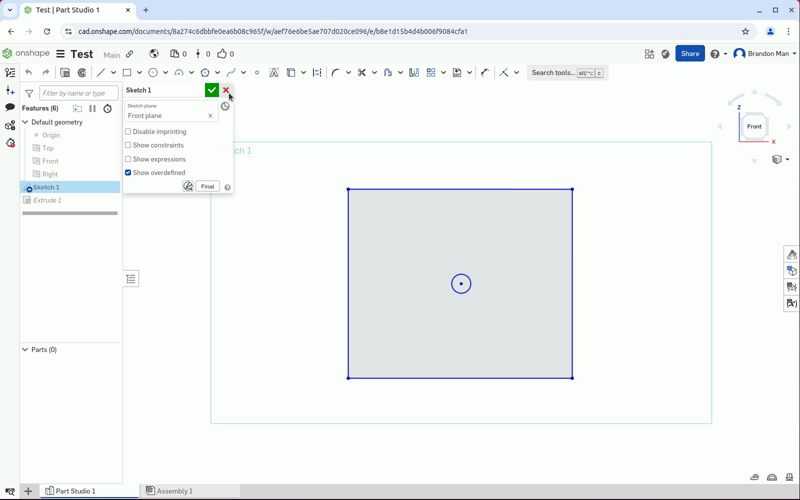
click(229, 92)
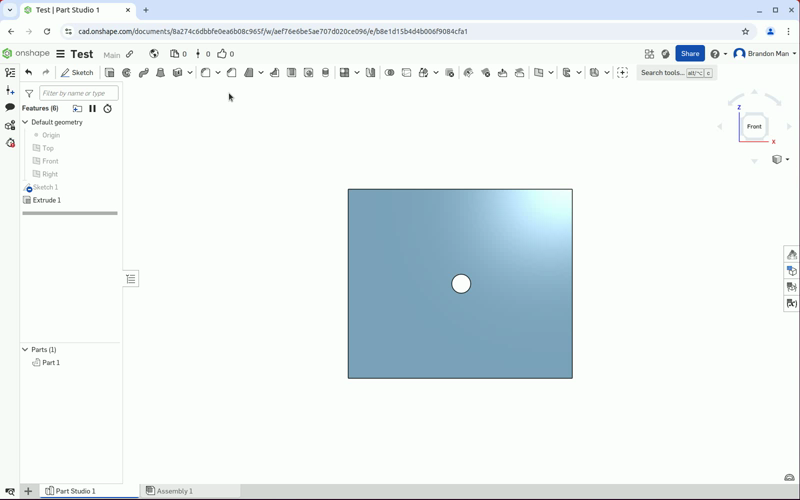
mouse_move(541, 75)
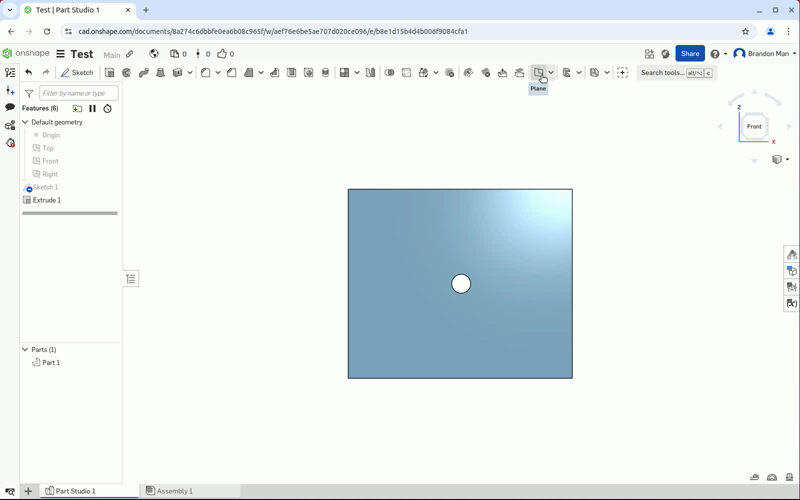
click(541, 75)
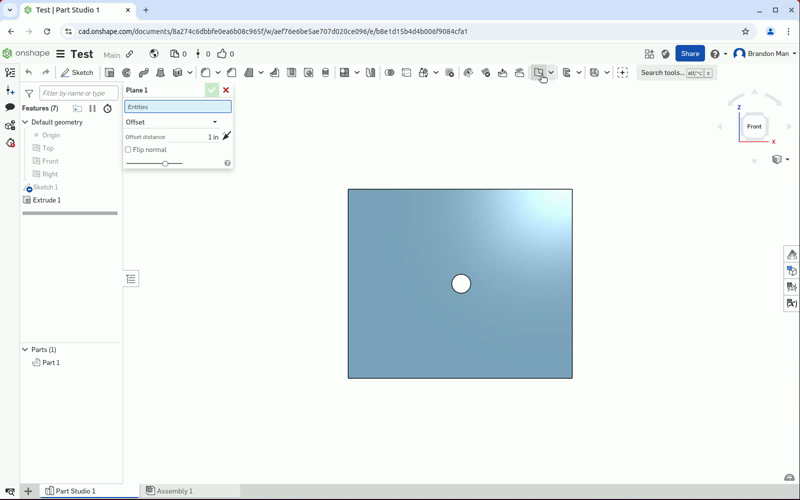
mouse_move(73, 163)
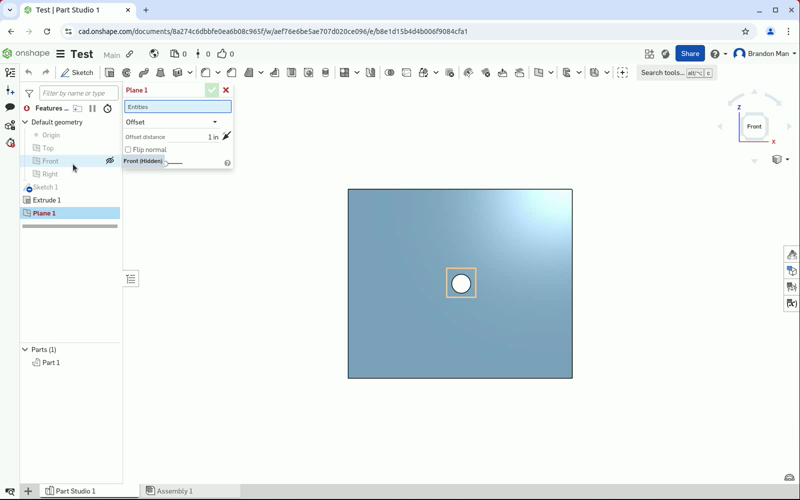
click(73, 163)
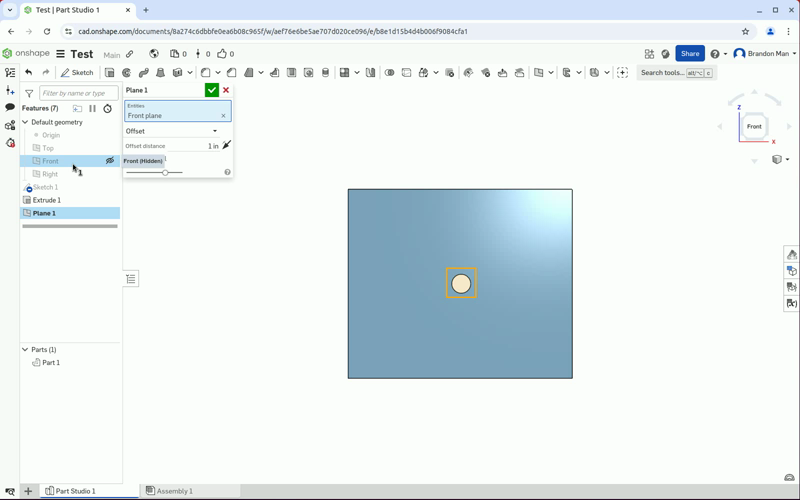
key(tab, 2)
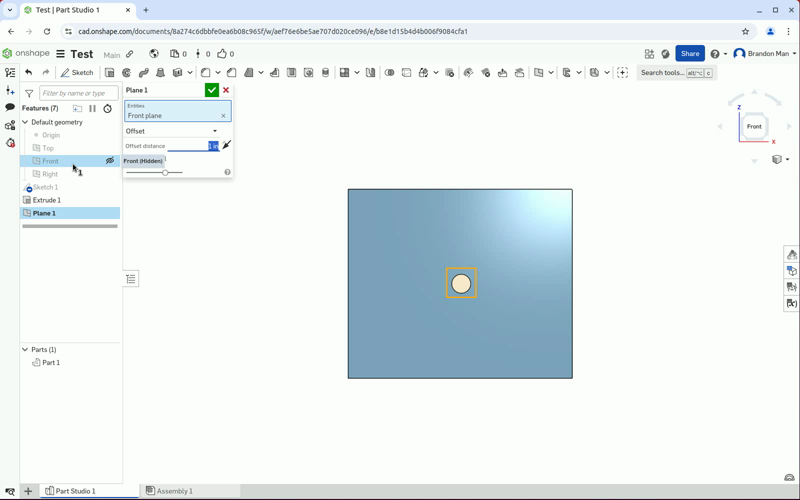
text(4.098)
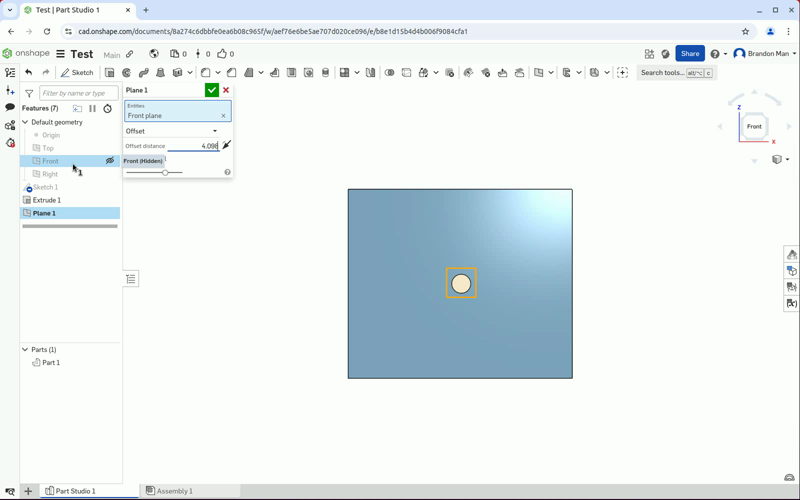
key(enter, 2)
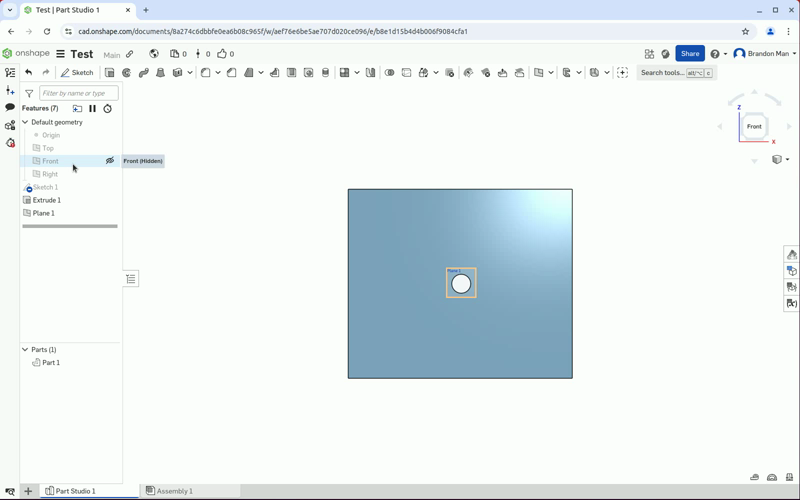
key(shift+s)
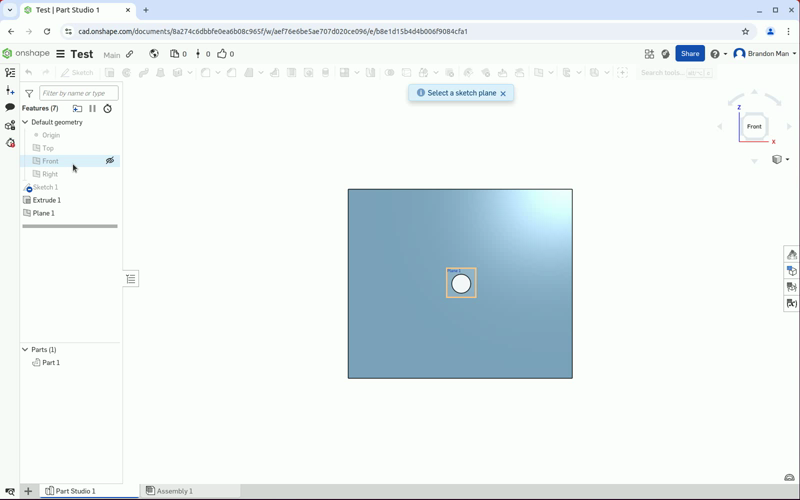
mouse_move(73, 215)
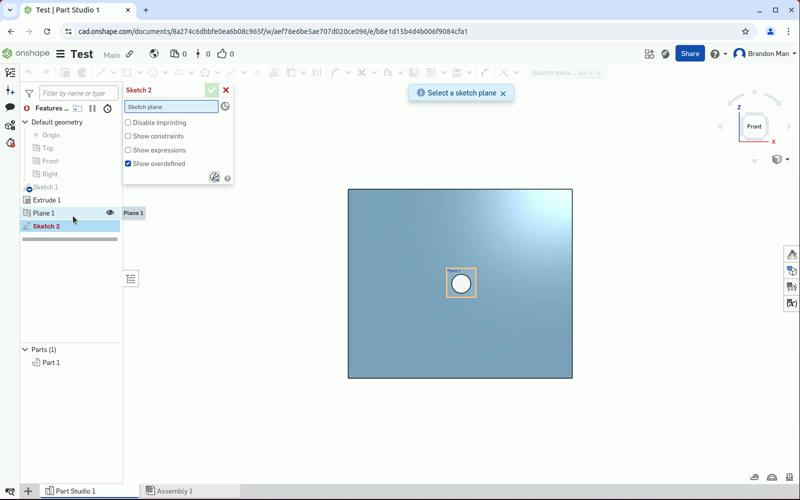
click(73, 215)
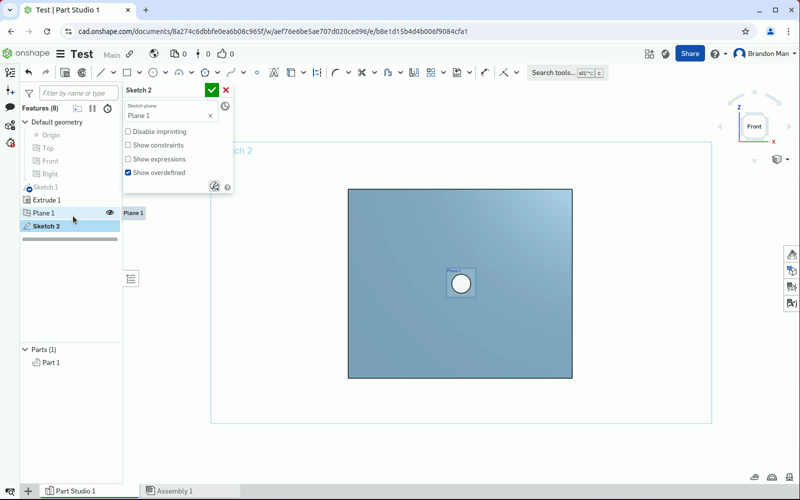
mouse_move(73, 352)
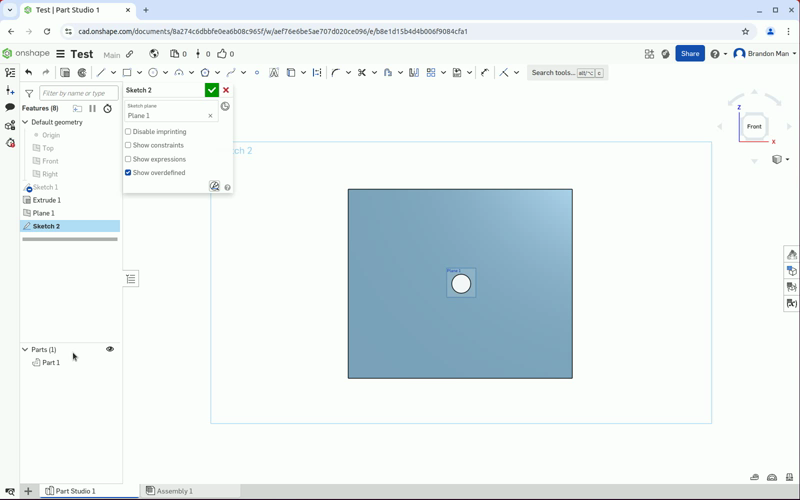
key(y)
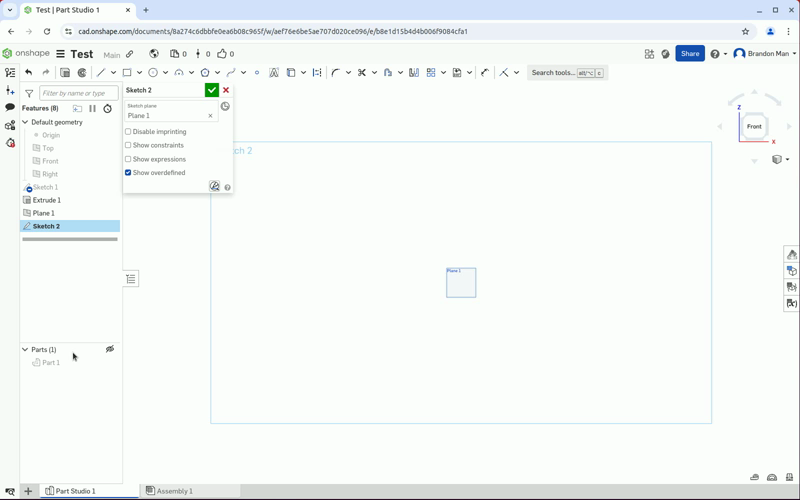
key(c)
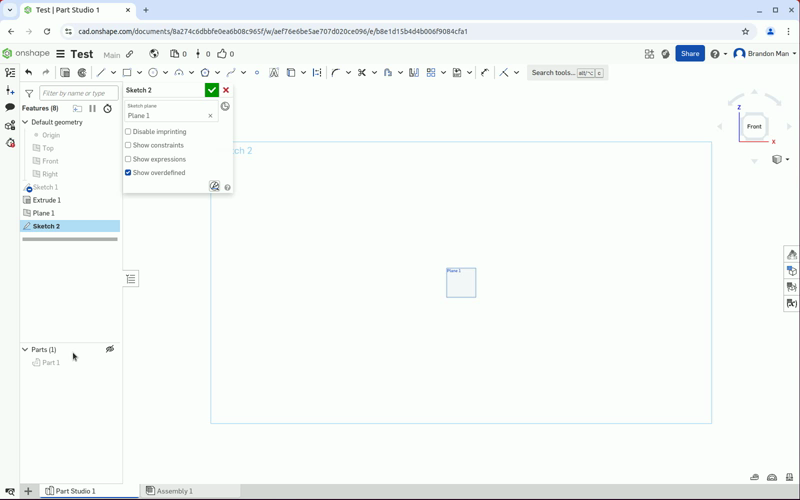
key_down(shift)
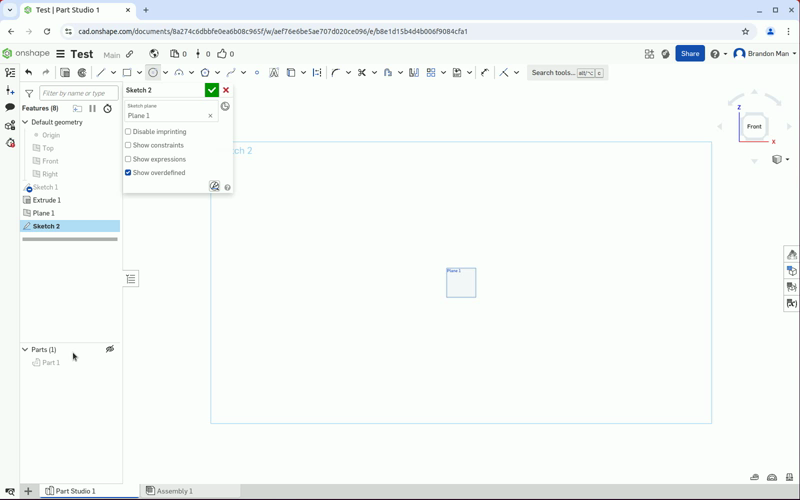
mouse_move(461, 282)
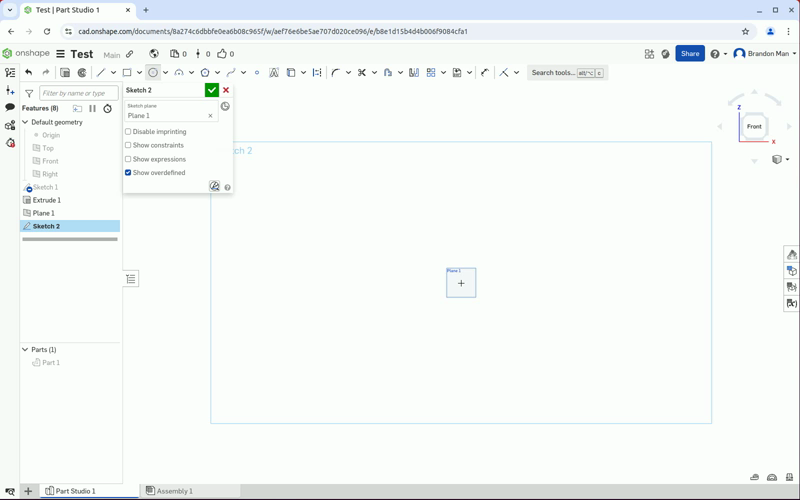
click(461, 282)
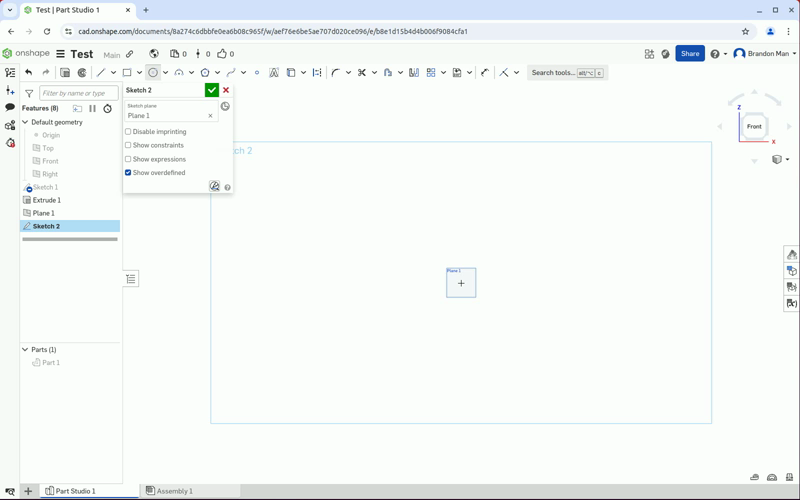
key_up(shift)
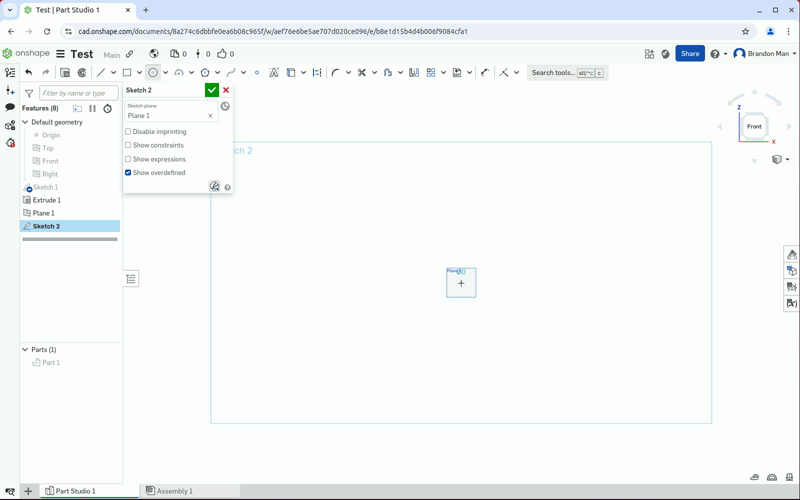
mouse_move(486, 282)
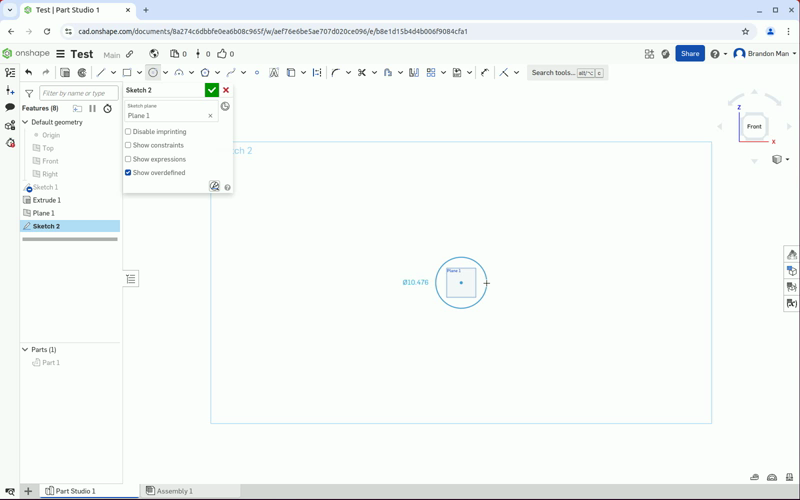
click(486, 282)
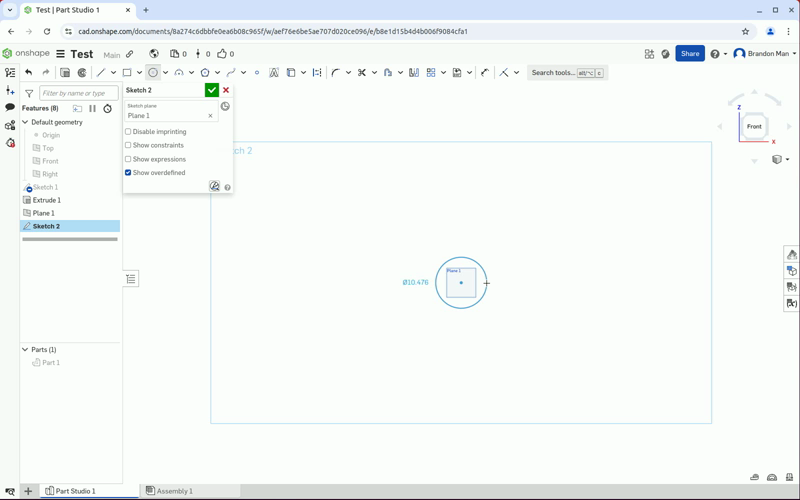
key(esc)
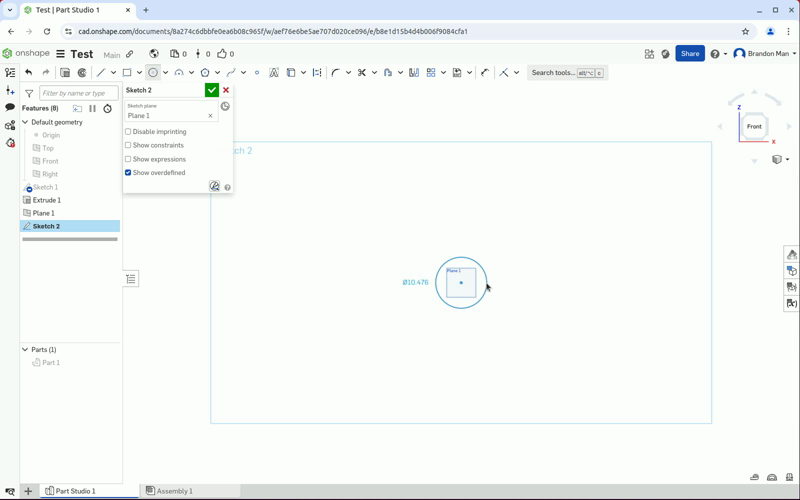
key(c)
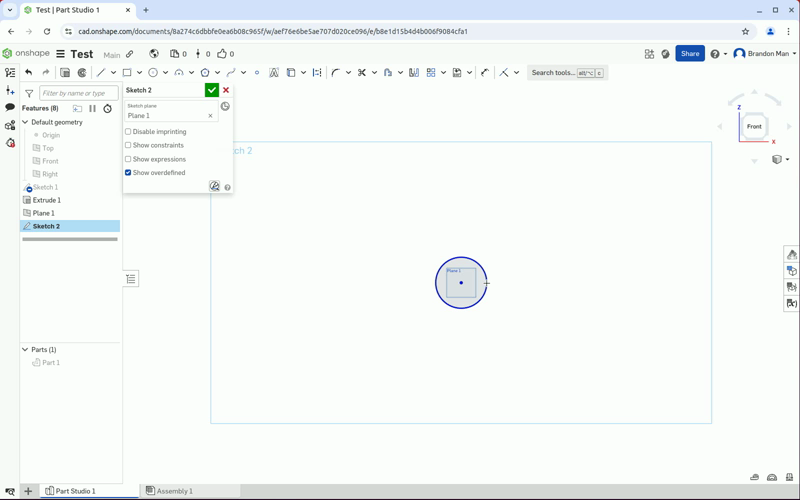
key_down(shift)
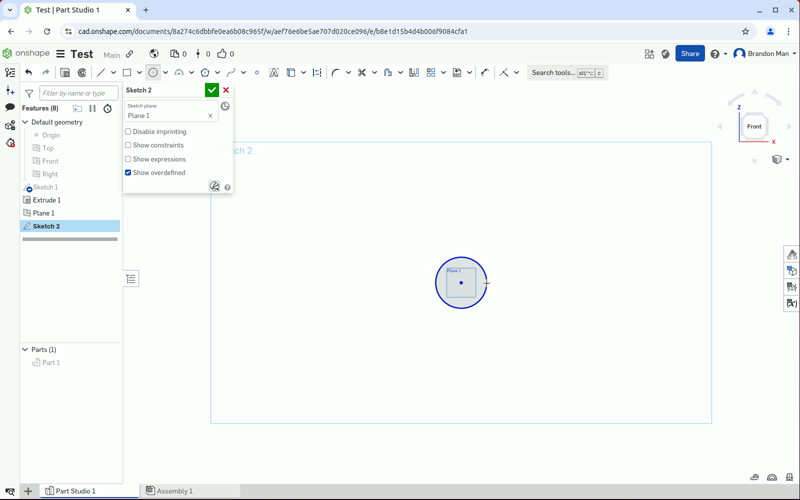
mouse_move(461, 282)
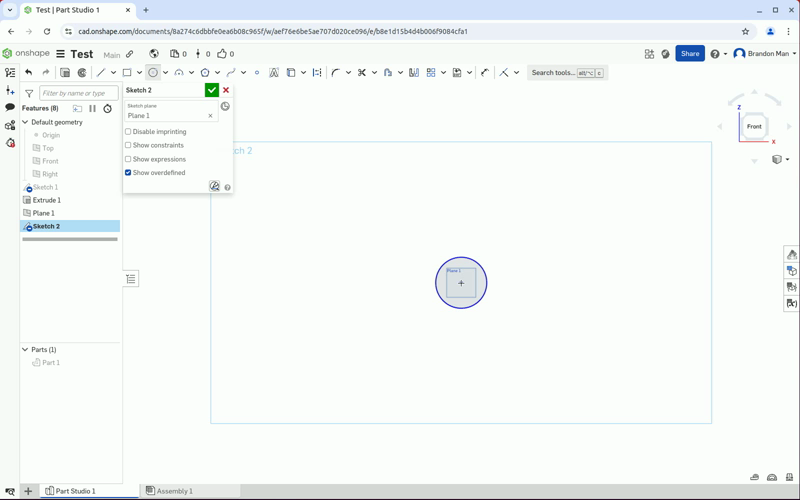
click(461, 282)
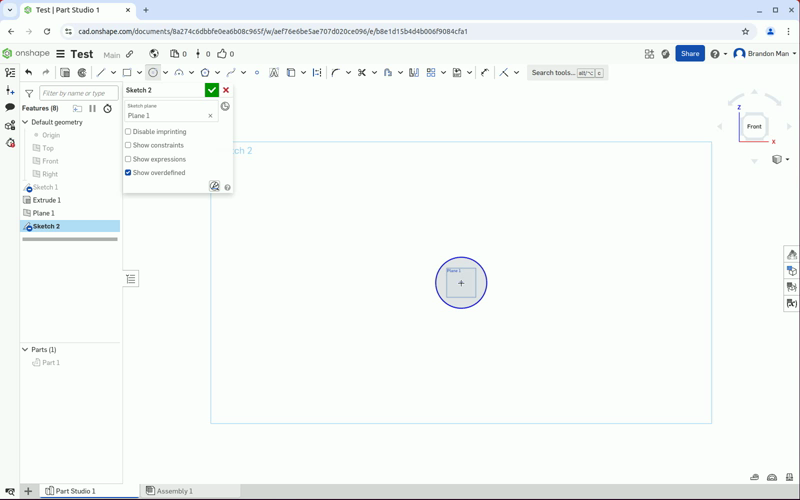
key_up(shift)
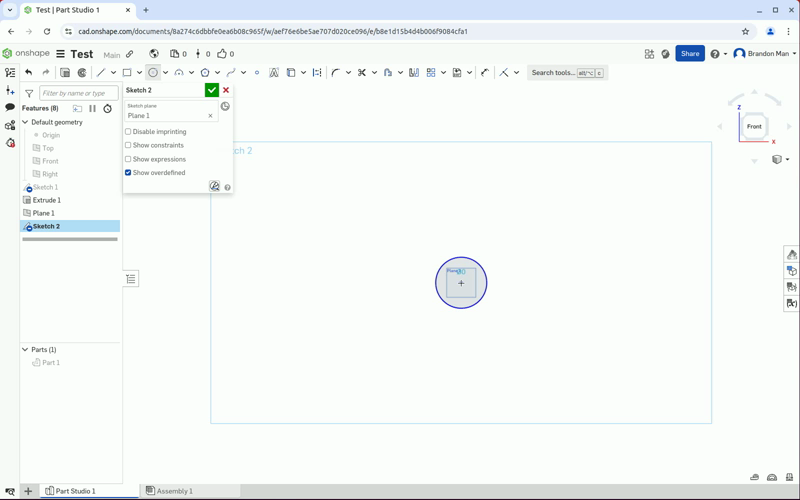
mouse_move(470, 282)
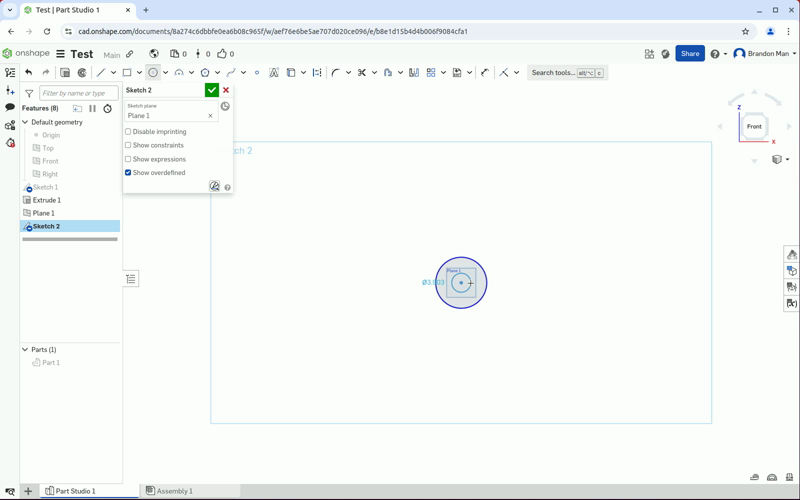
click(470, 282)
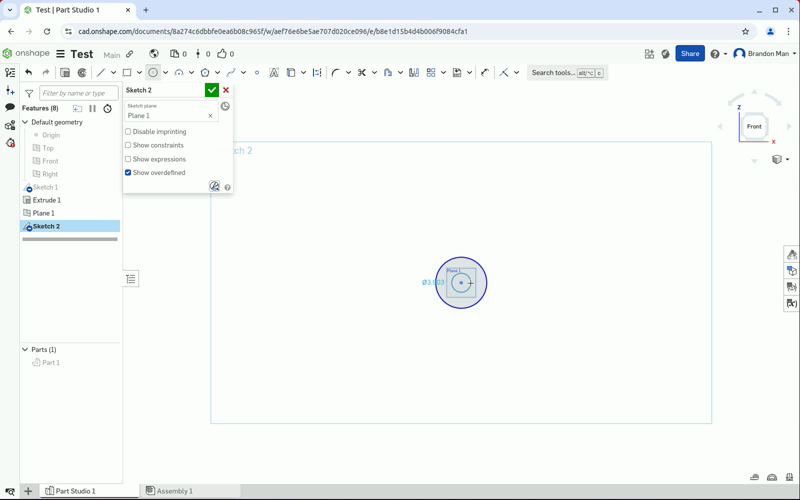
key(esc)
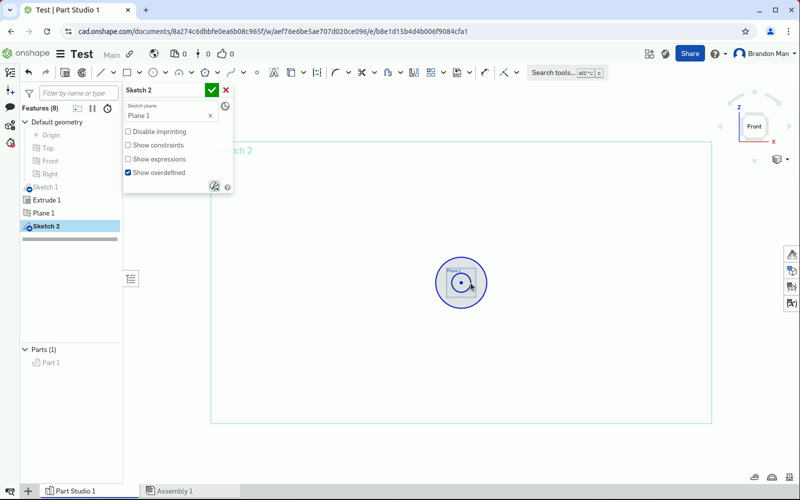
mouse_move(458, 271)
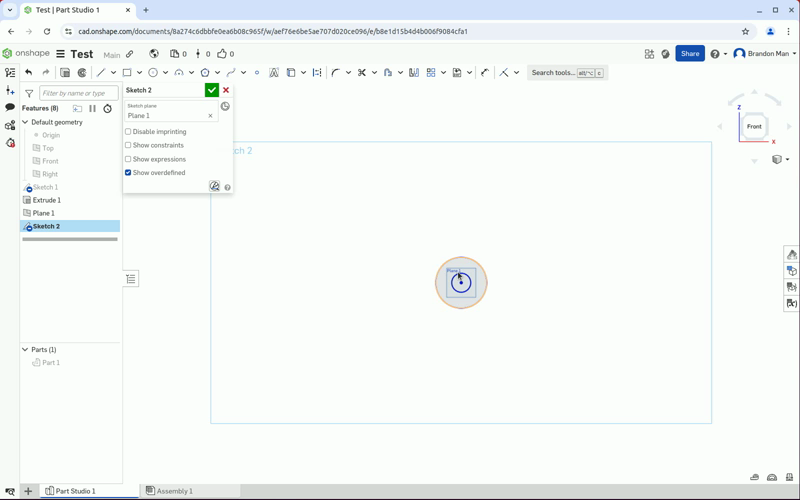
scroll(6)
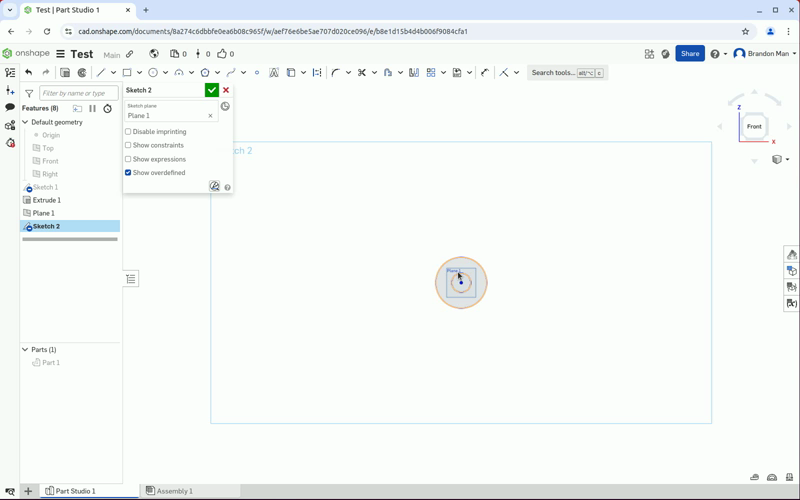
scroll(6)
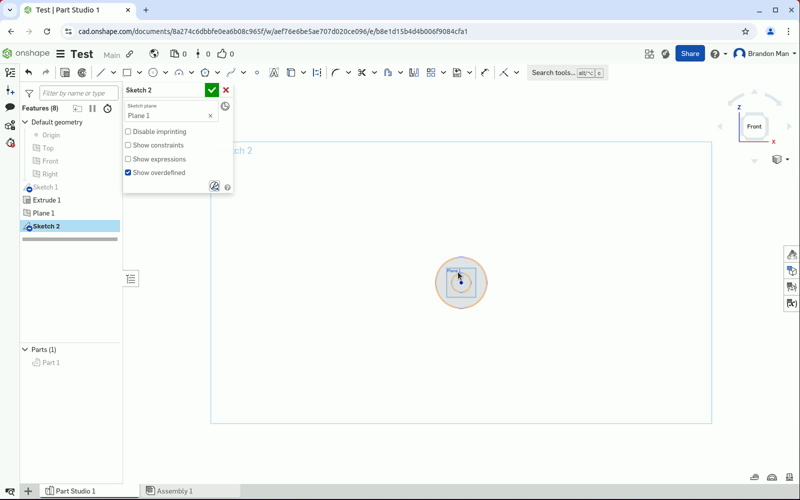
scroll(6)
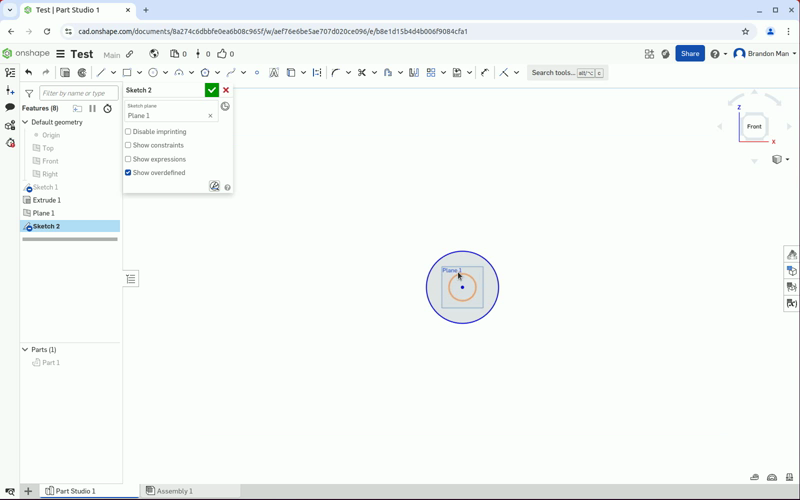
scroll(6)
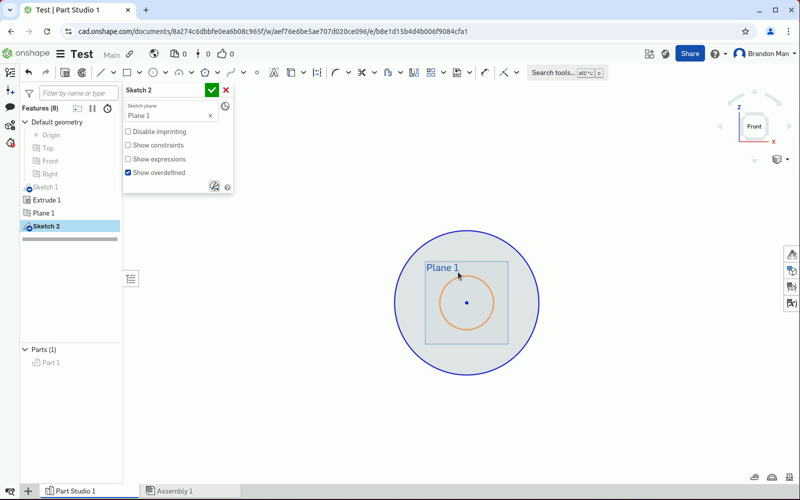
scroll(6)
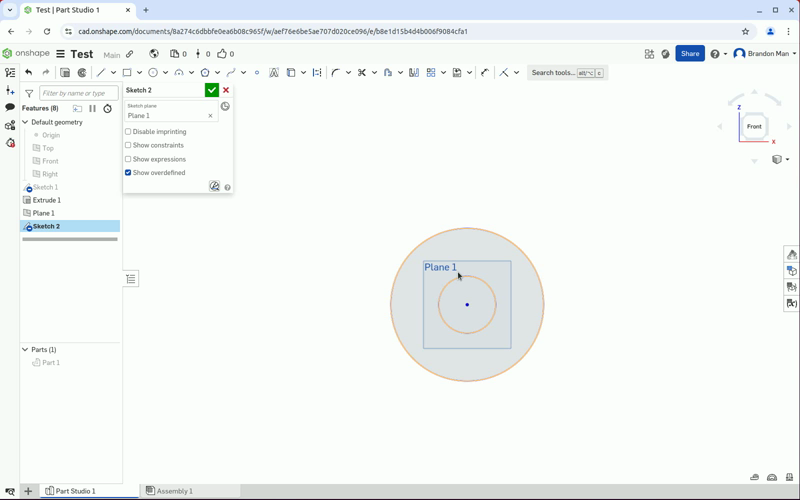
scroll(6)
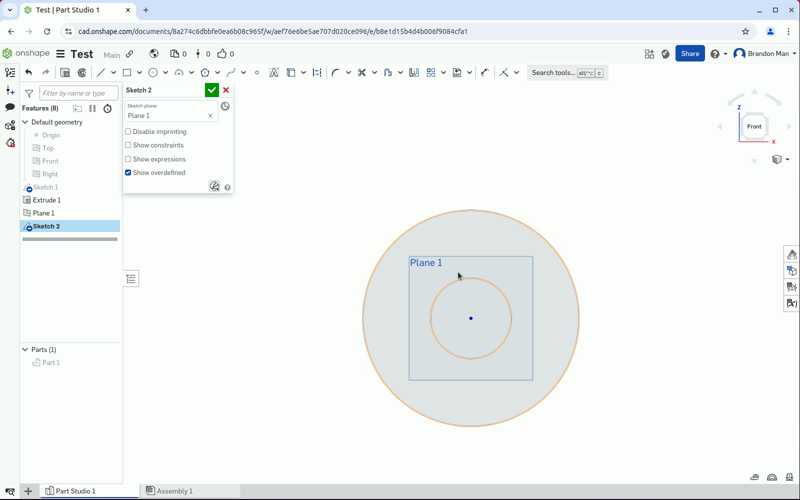
scroll(6)
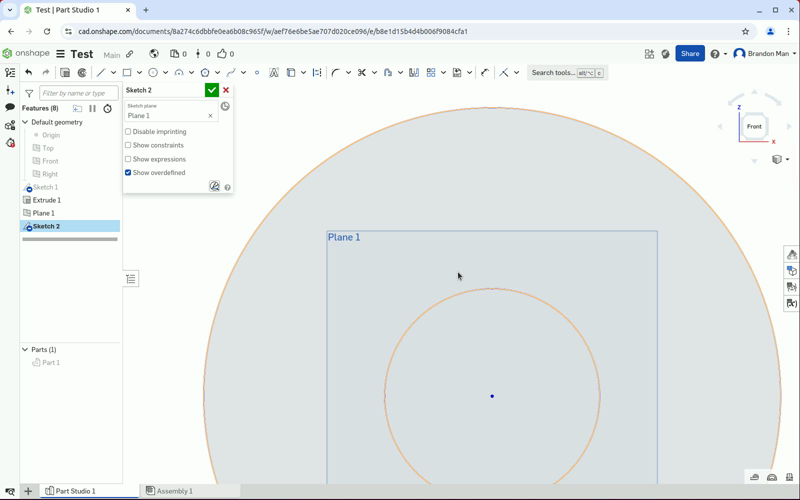
click(458, 271)
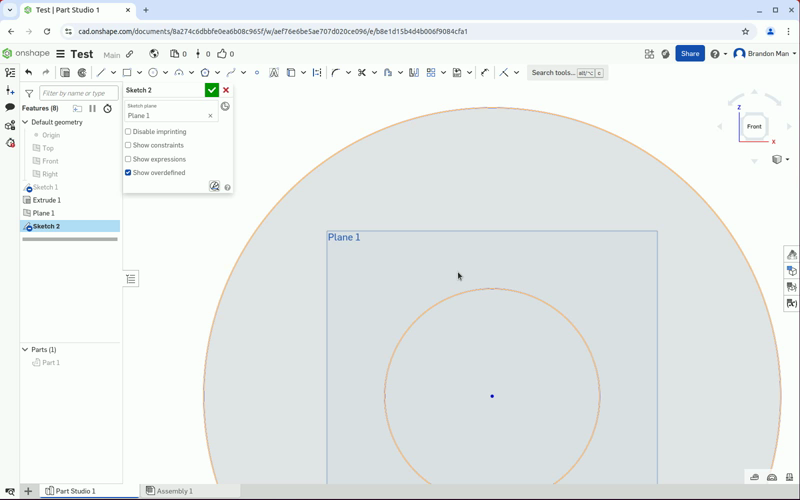
scroll(-6)
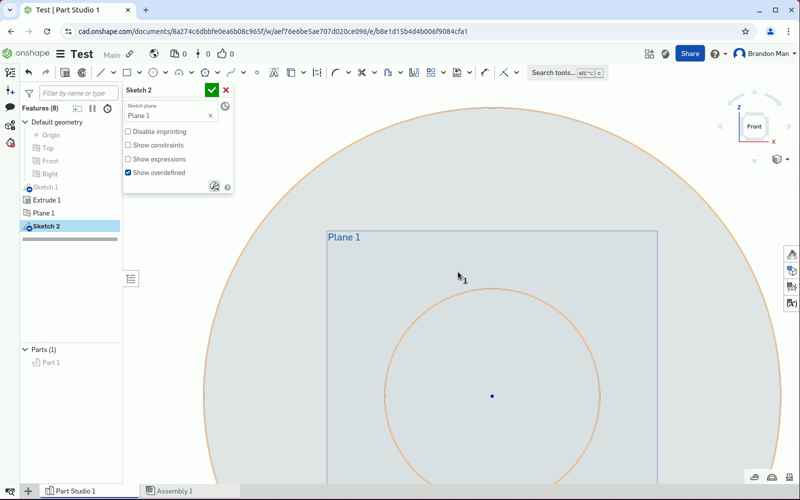
scroll(-6)
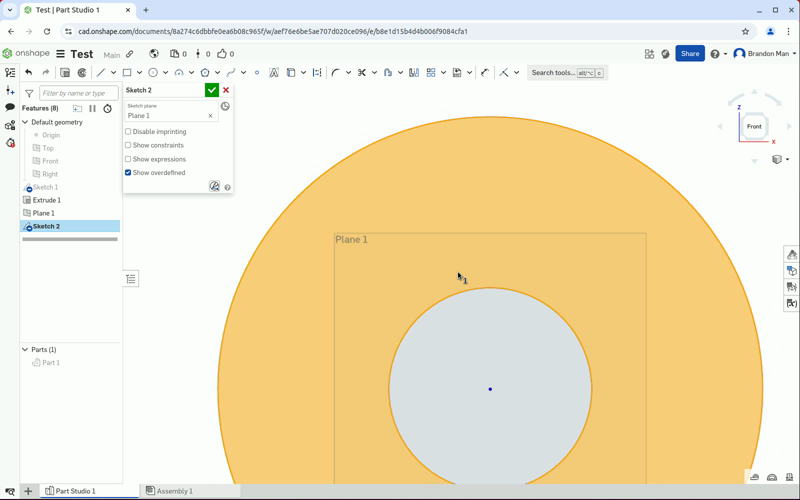
scroll(-6)
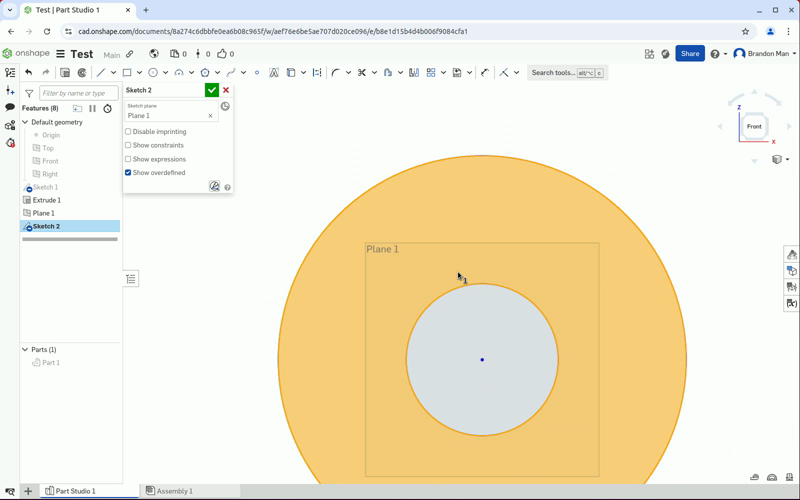
scroll(-6)
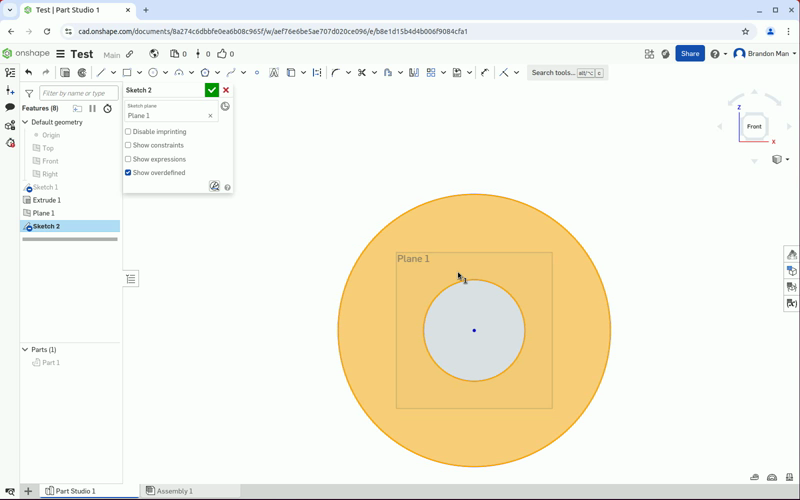
scroll(-6)
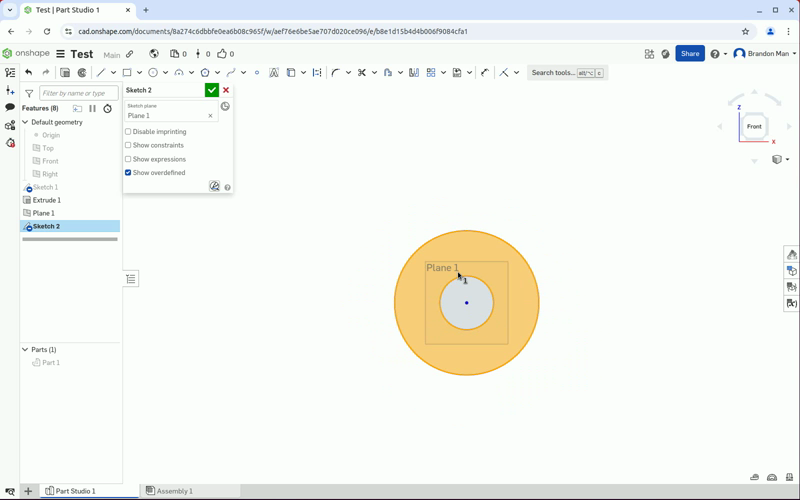
scroll(-6)
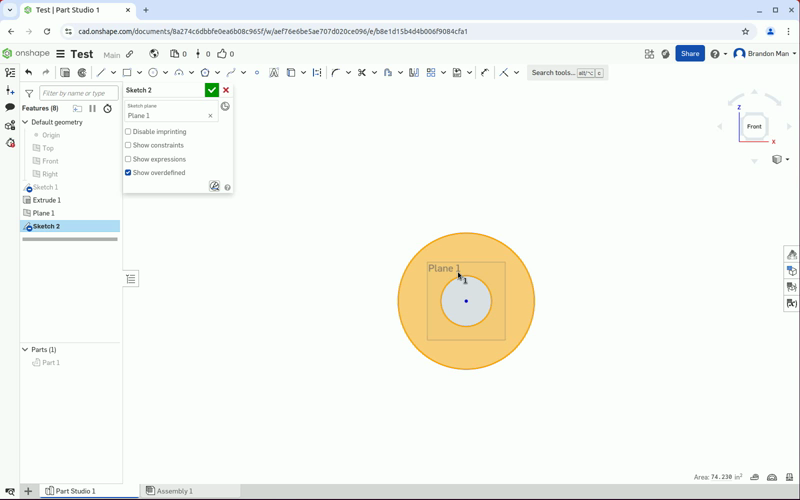
scroll(-6)
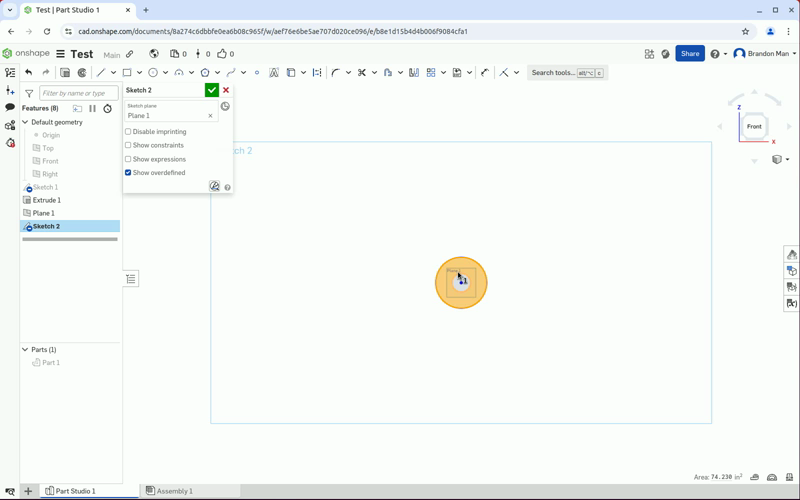
mouse_move(73, 352)
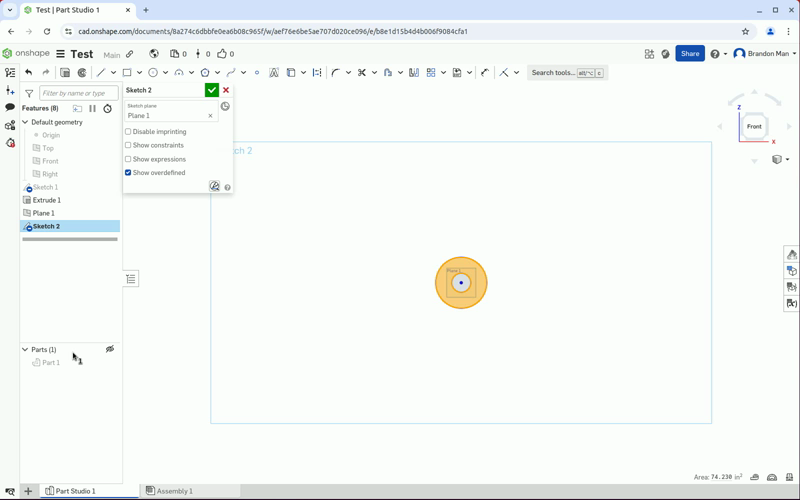
key(shift+y)
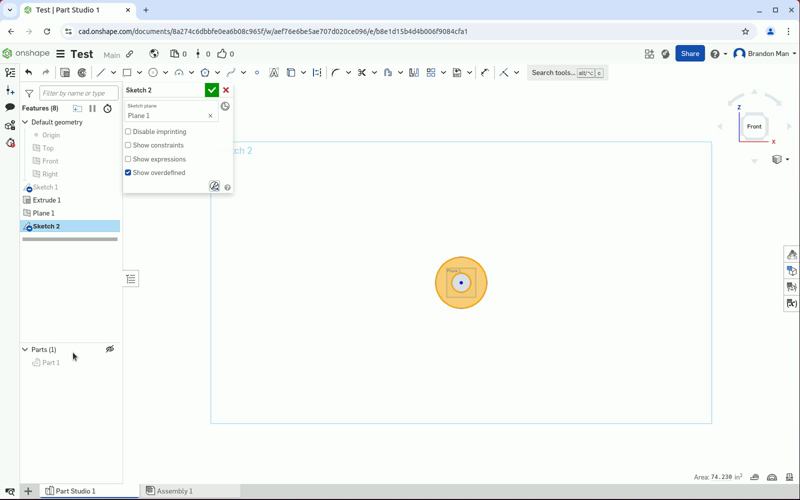
key(shift+e)
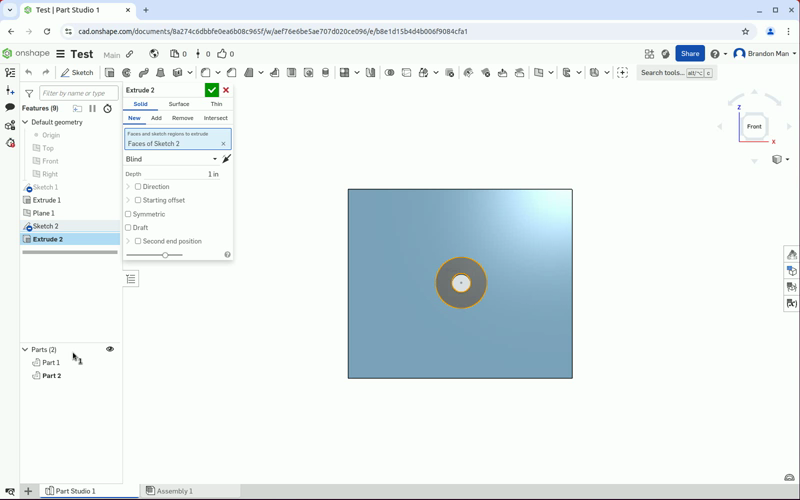
mouse_move(143, 106)
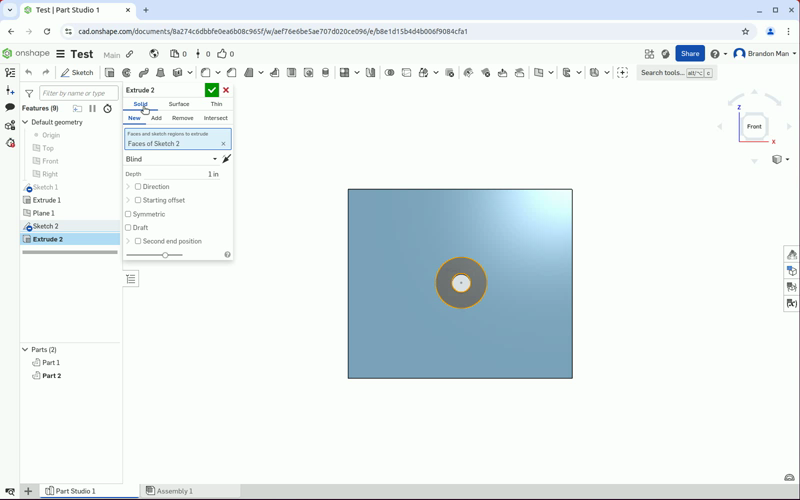
click(143, 106)
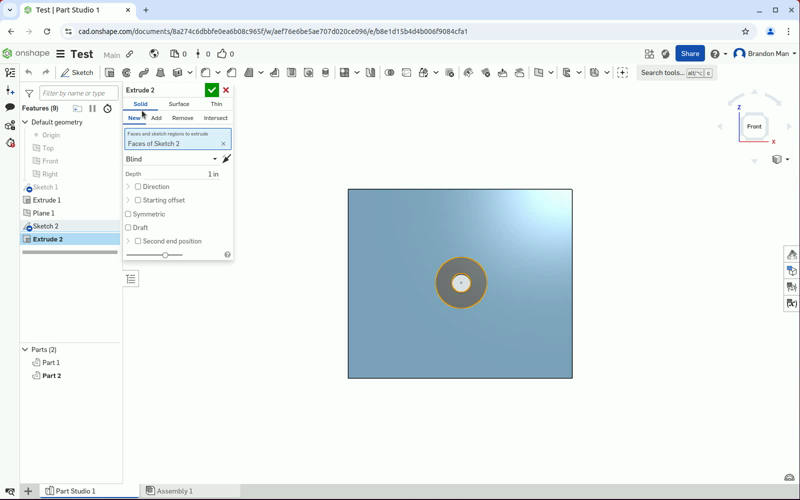
mouse_move(137, 120)
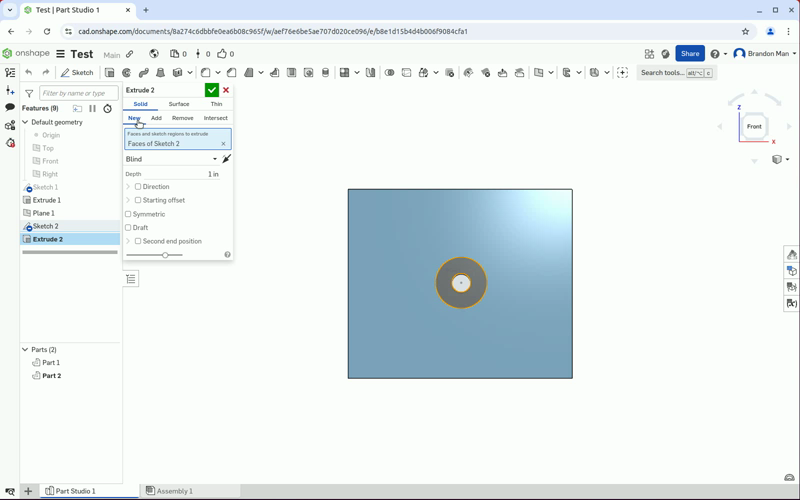
click(137, 120)
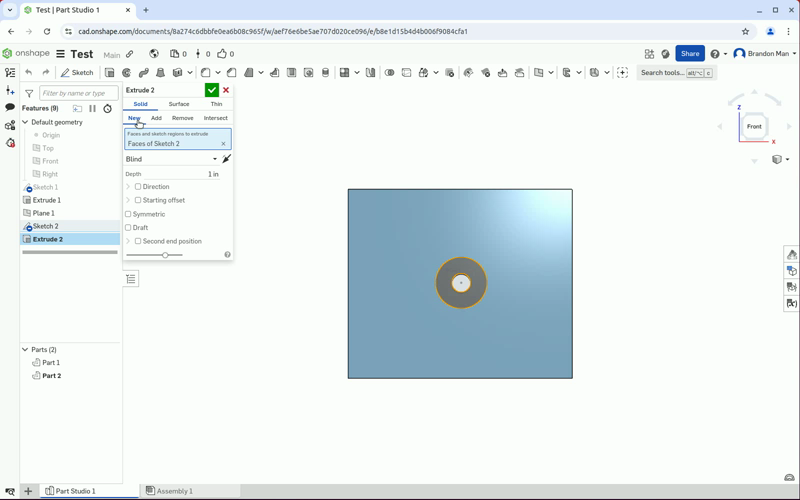
key(tab, 4)
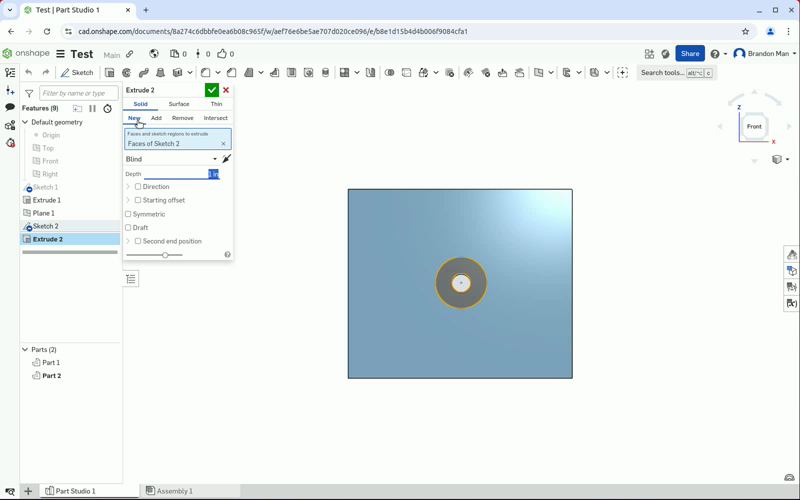
text(4.092)
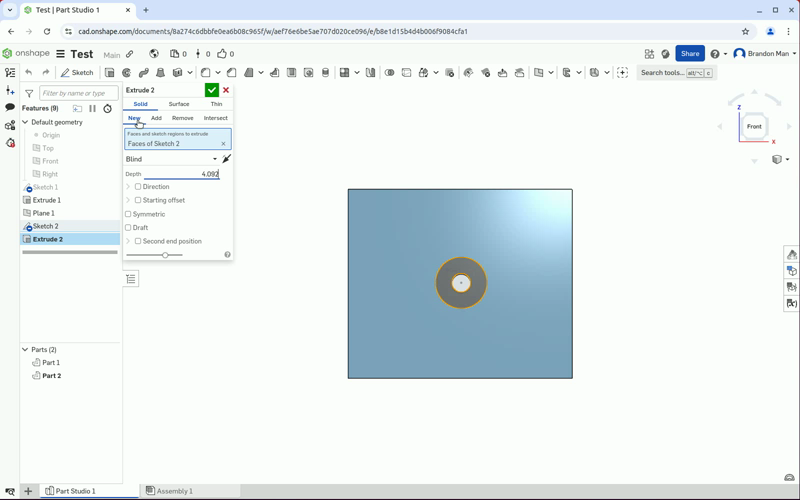
key(enter)
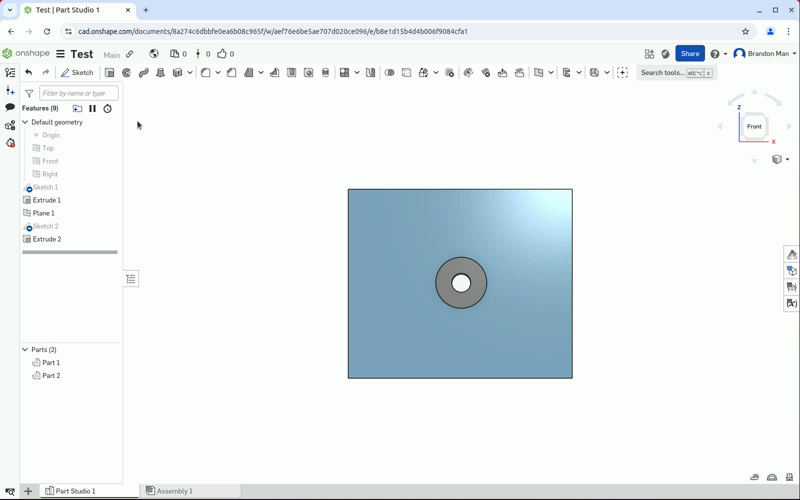
key(shift+h)
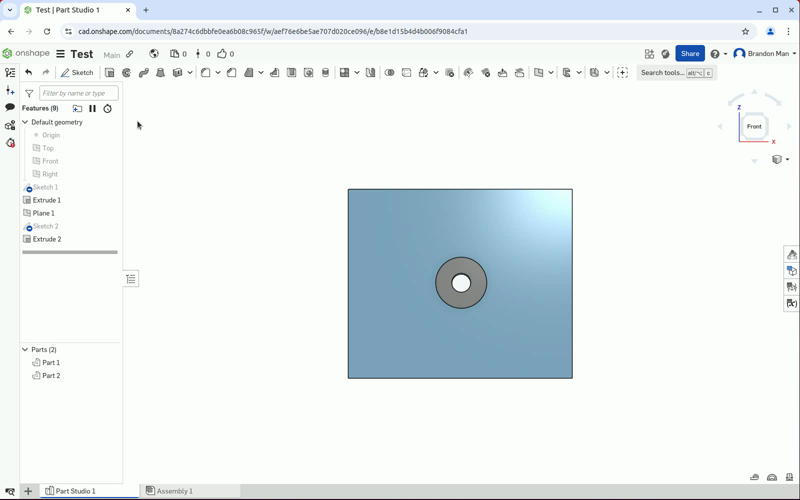
key(shift+h)
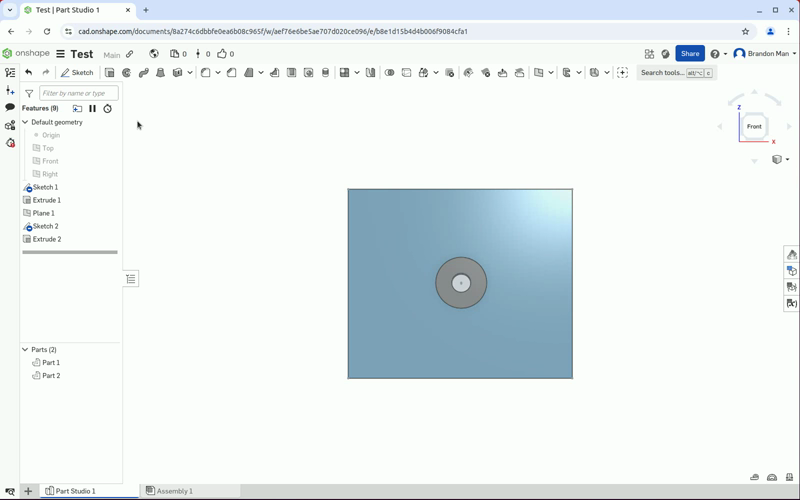
key(shift+7)
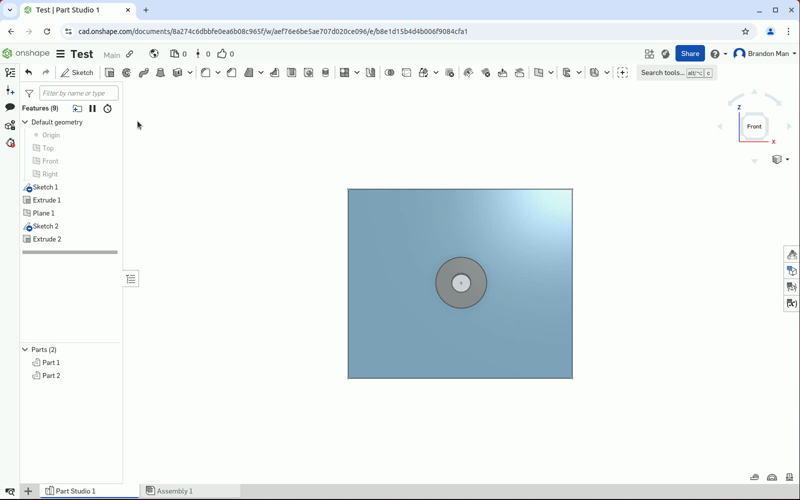
key(left, 2)
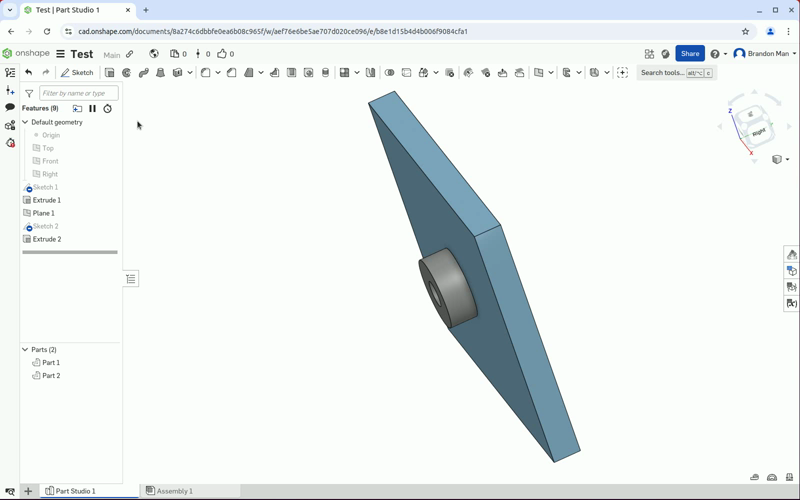
key(down, 2)
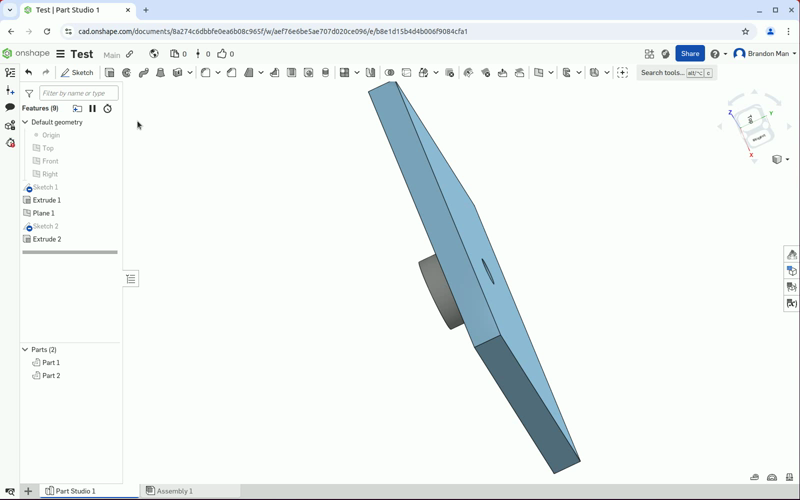
key(up, 2)
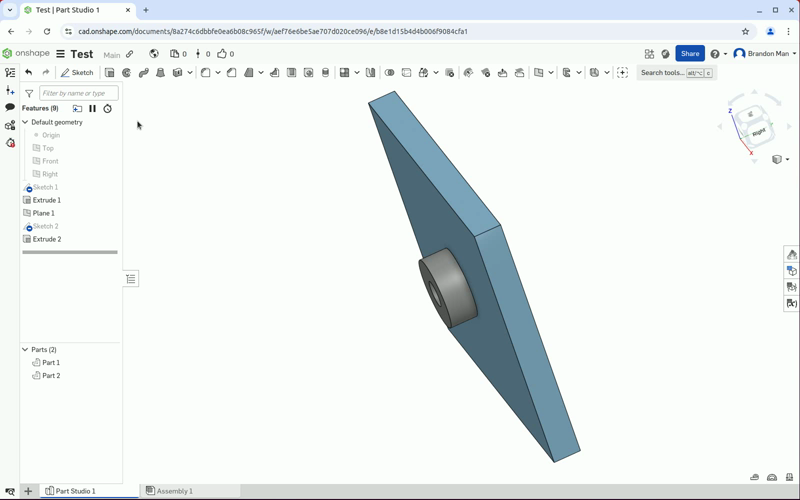
key(right, 2)
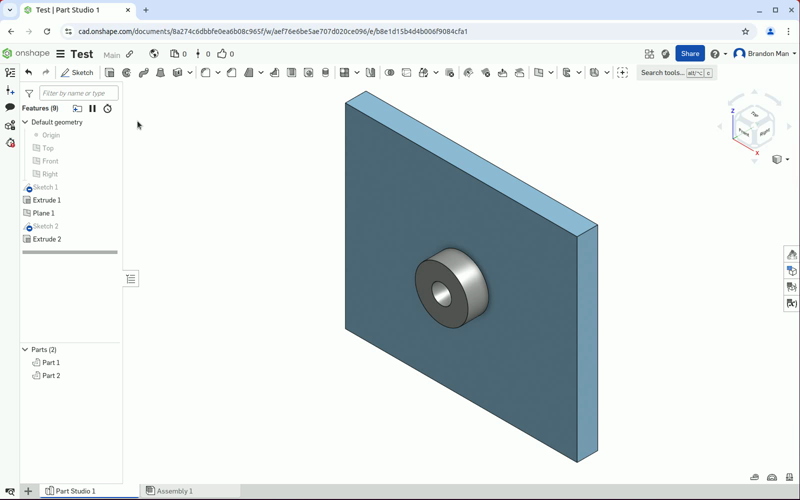
mouse_move(73, 189)
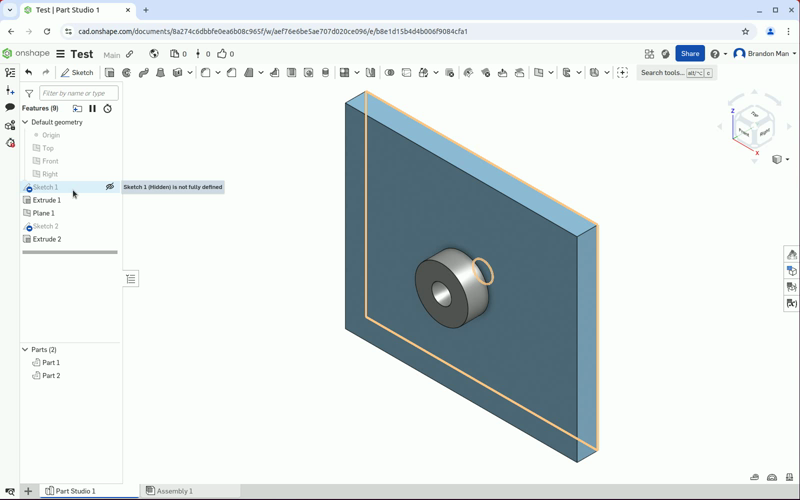
click(73, 189)